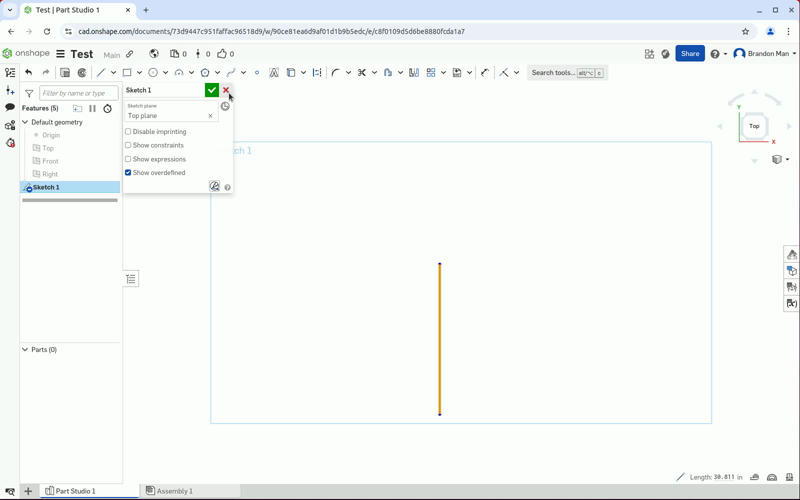
key(shift+h)
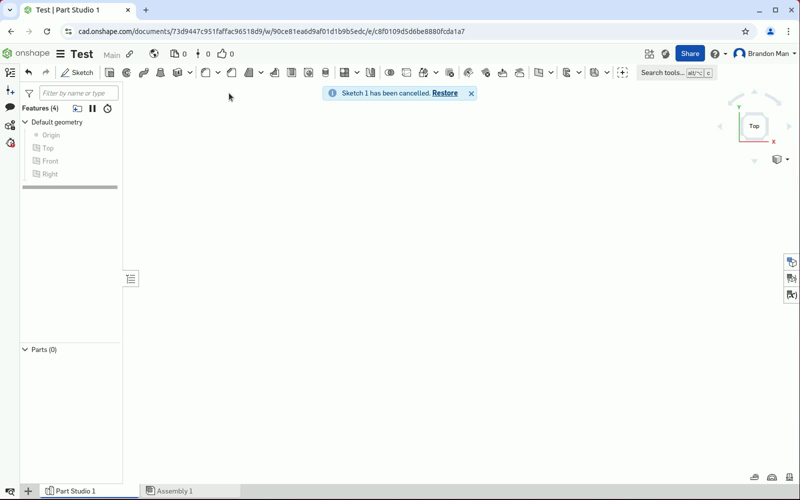
mouse_move(73, 352)
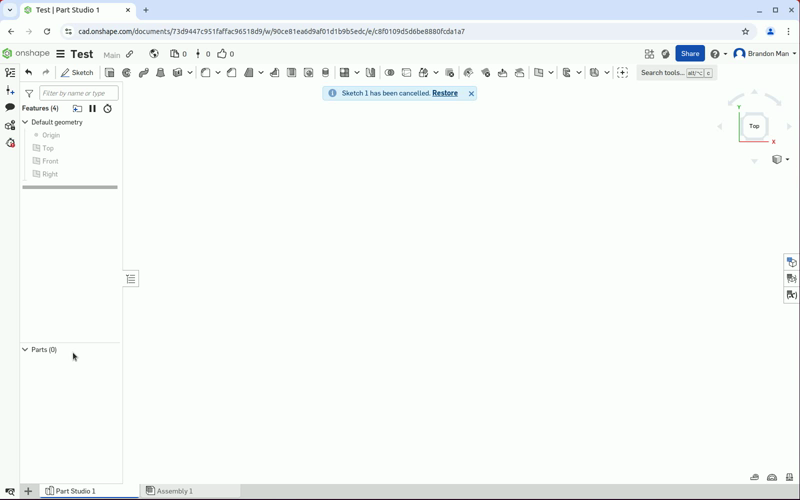
key(y)
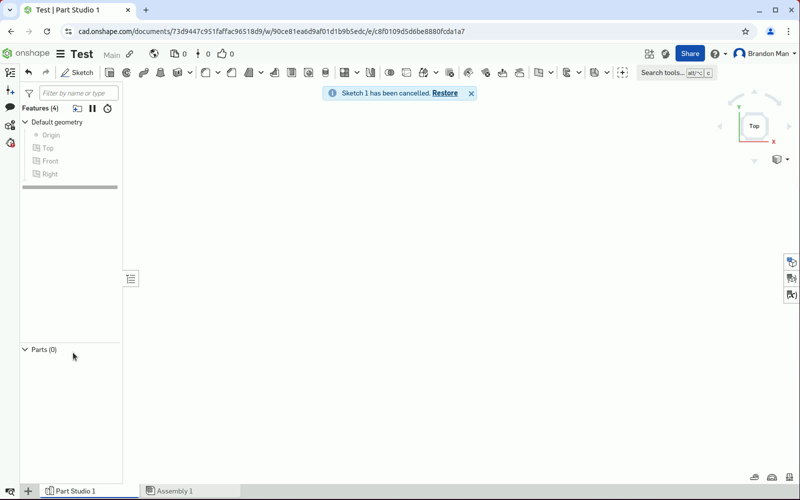
key(shift+p)
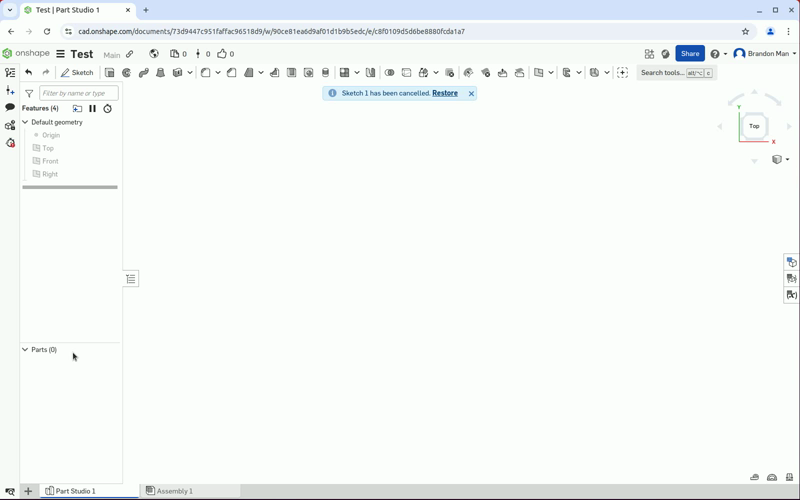
key(space)
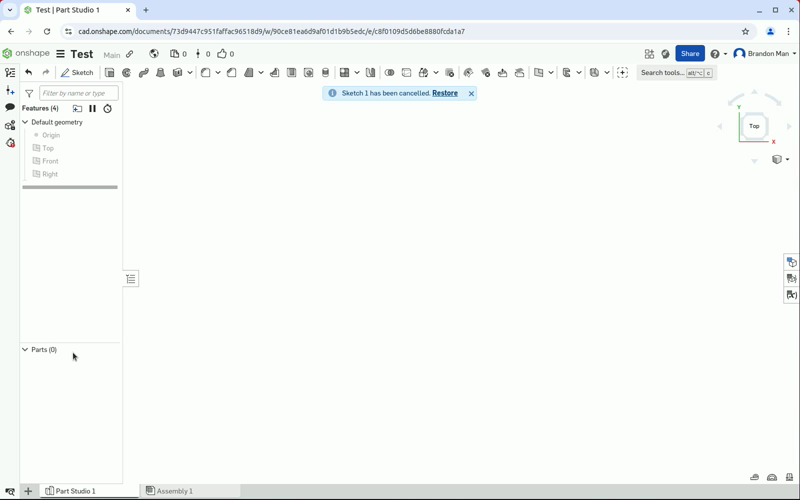
key_down(shift)
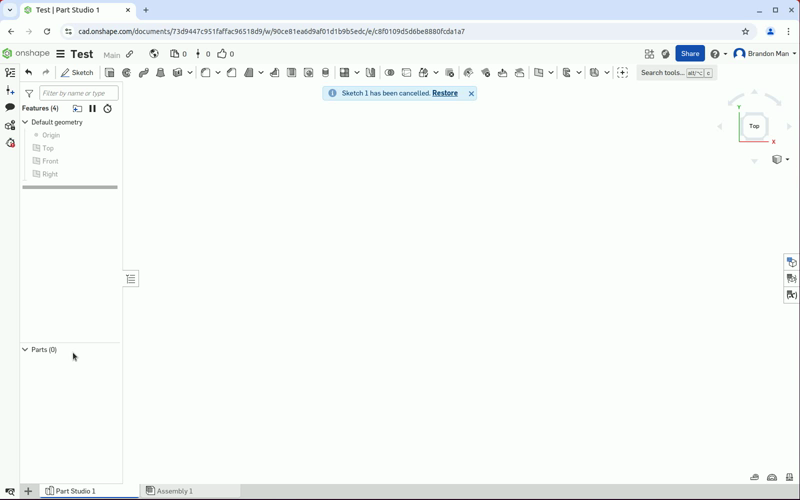
key(up)
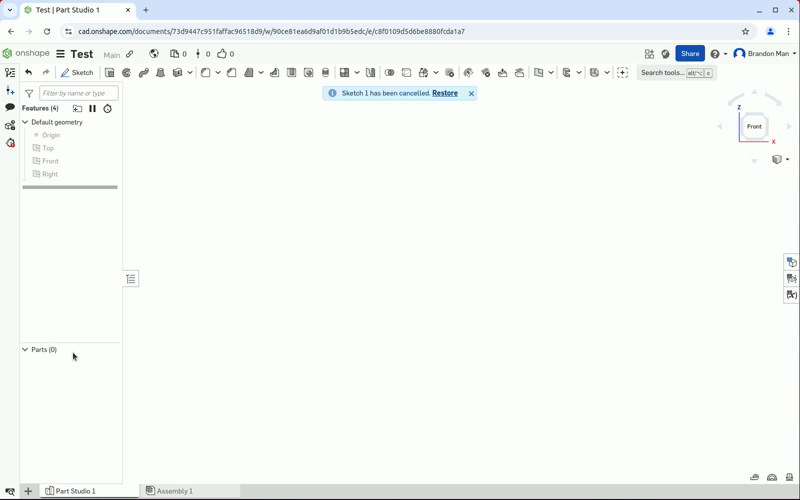
key_up(shift)
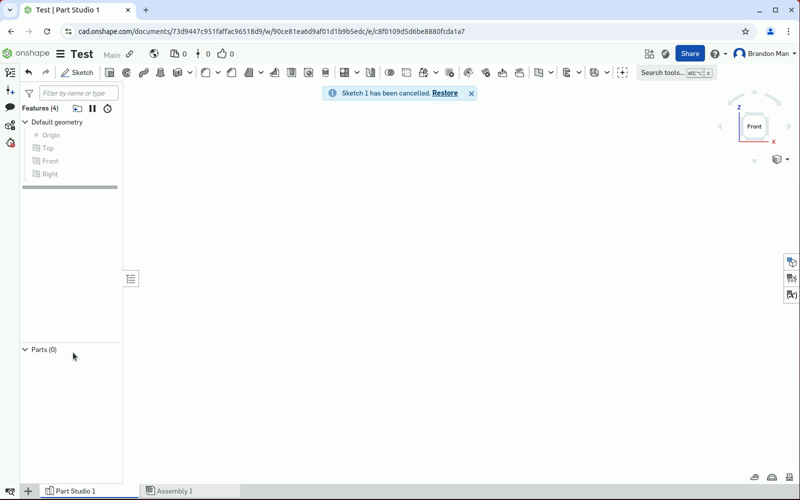
mouse_move(73, 352)
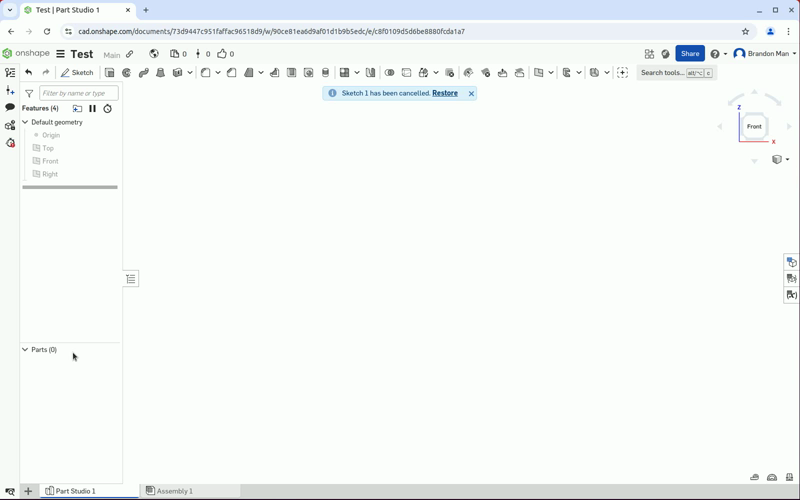
key(shift+y)
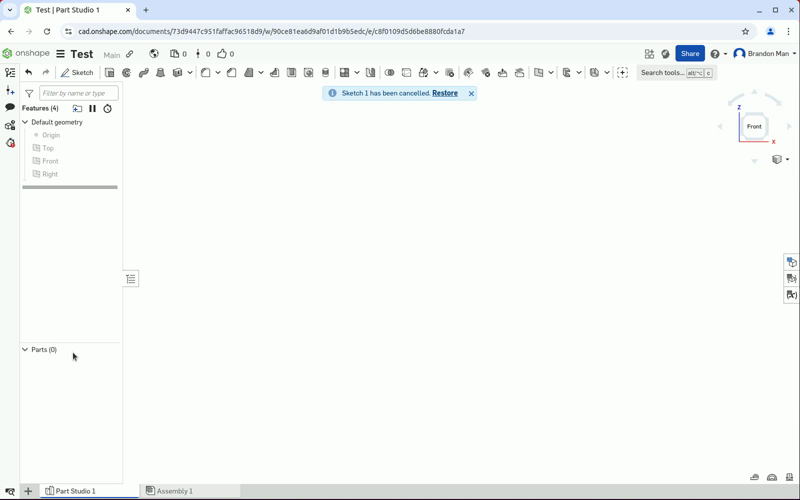
key(shift+s)
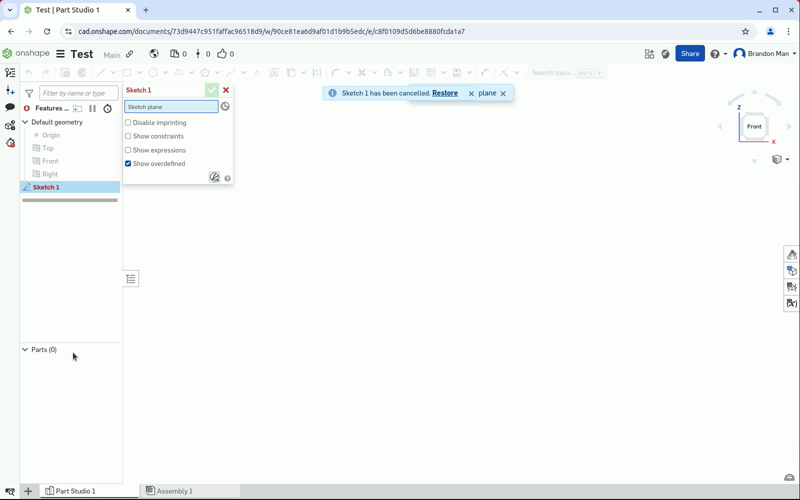
mouse_move(73, 163)
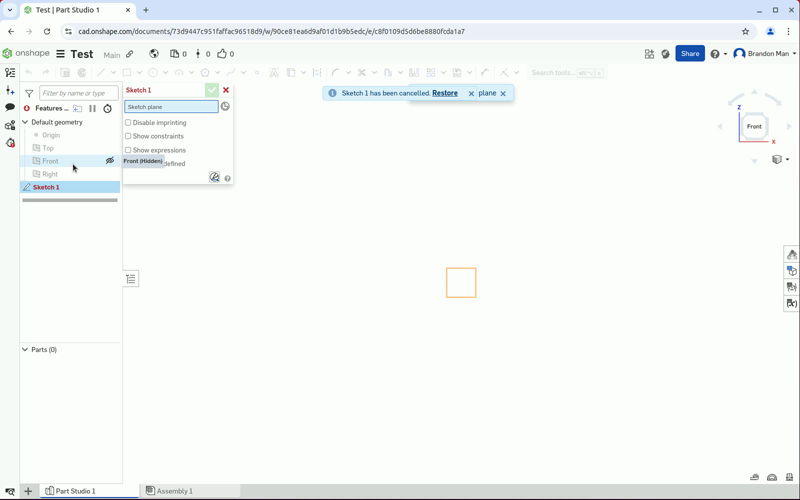
click(73, 163)
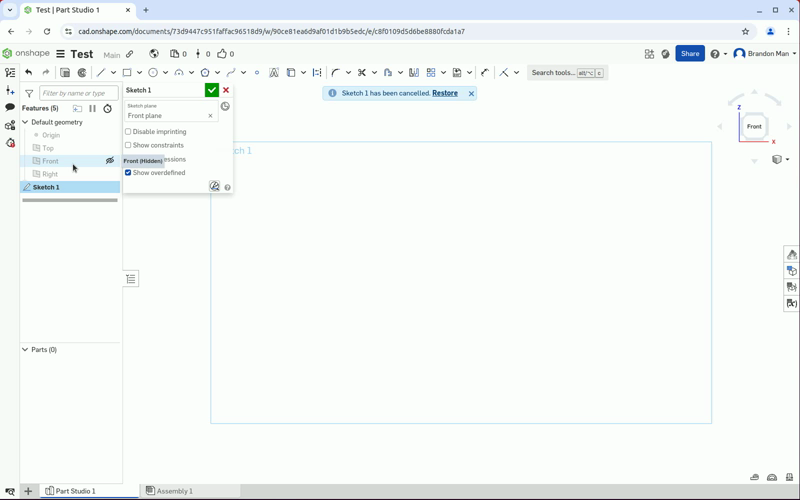
mouse_move(73, 352)
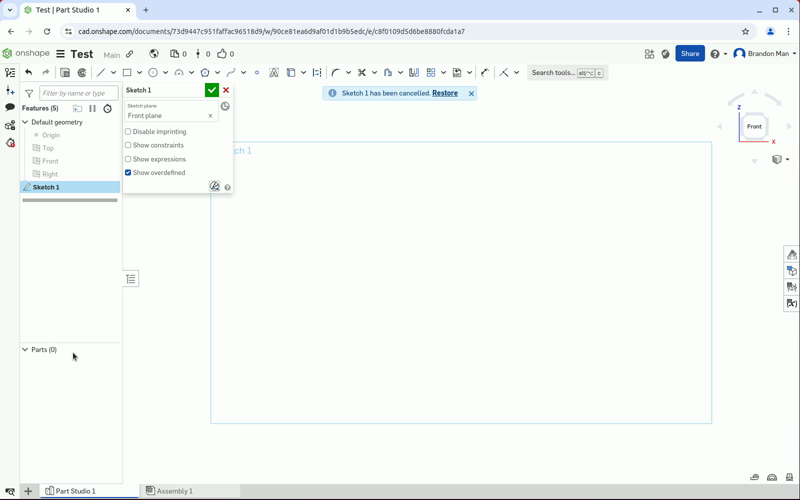
key(y)
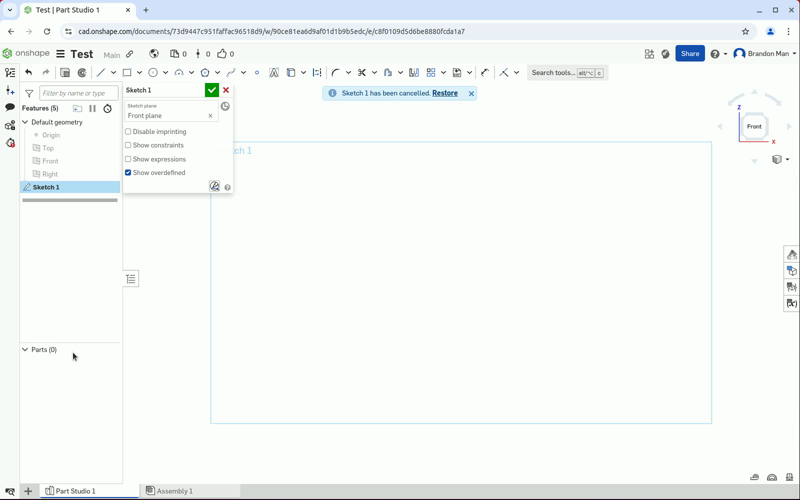
key(c)
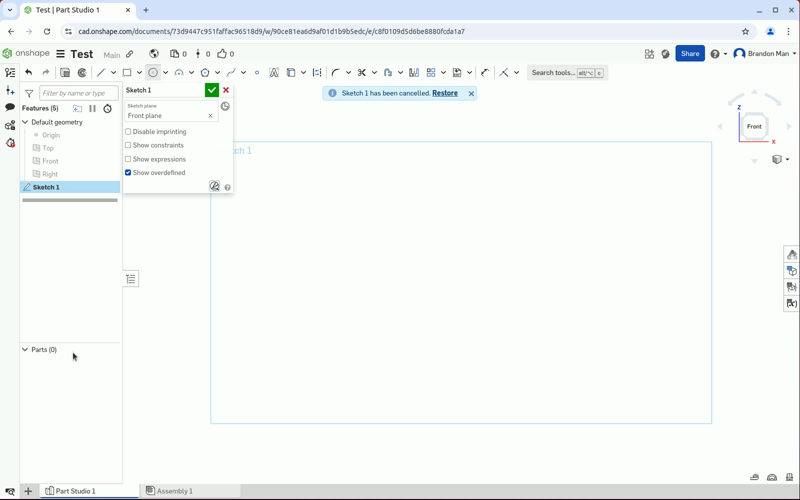
key_down(shift)
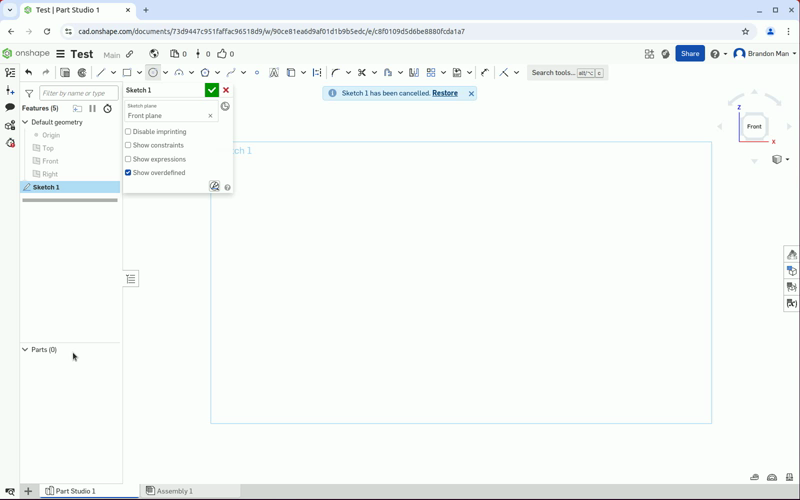
mouse_move(461, 282)
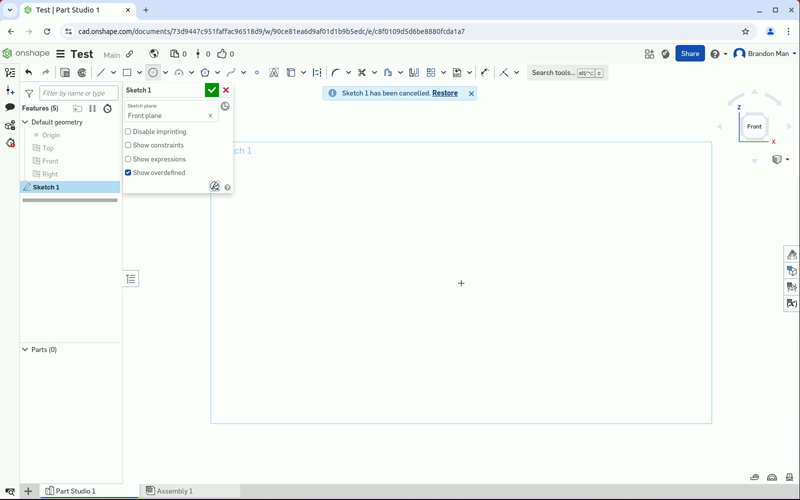
click(461, 282)
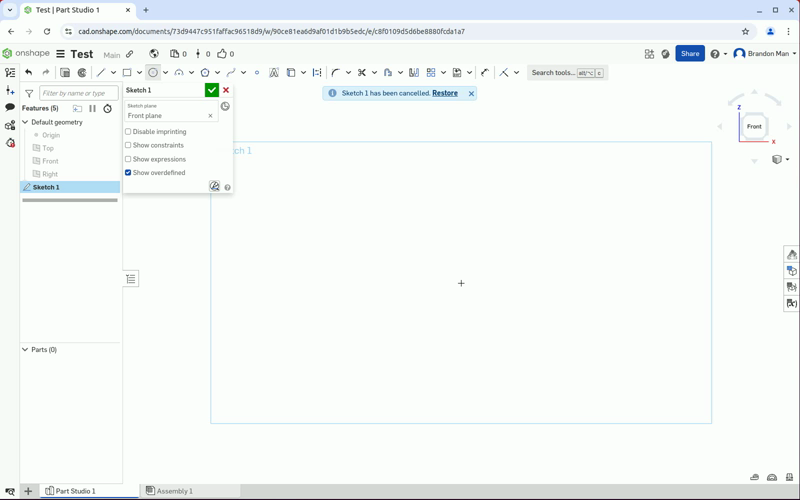
key_up(shift)
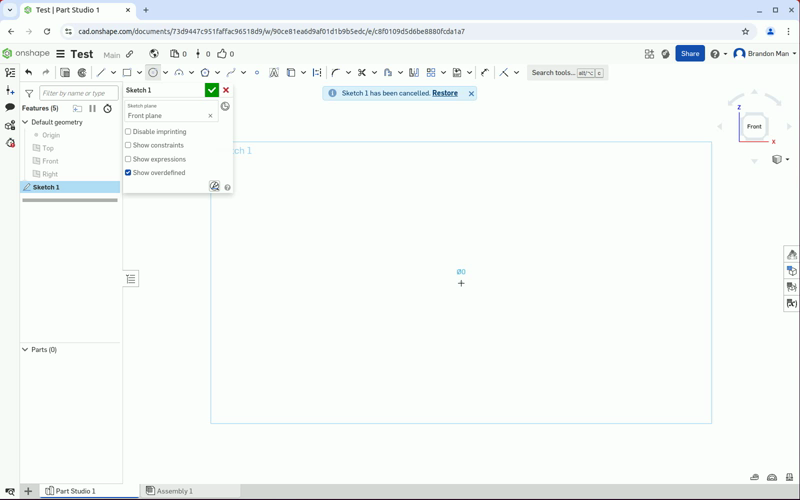
mouse_move(537, 282)
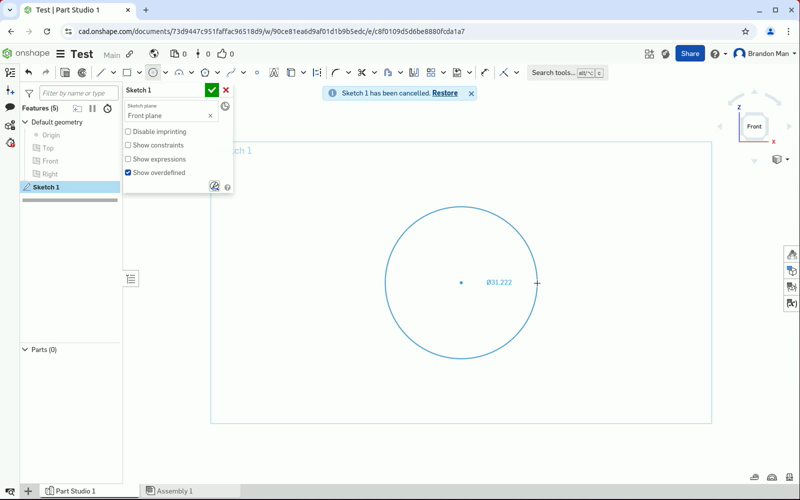
click(537, 282)
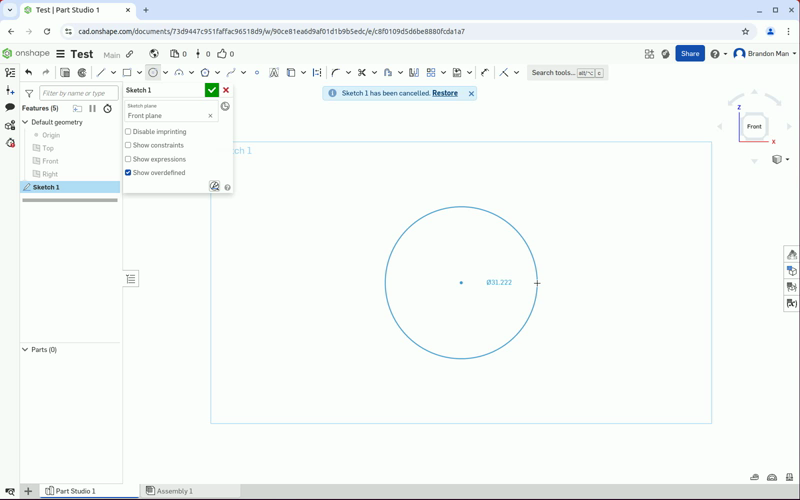
key(esc)
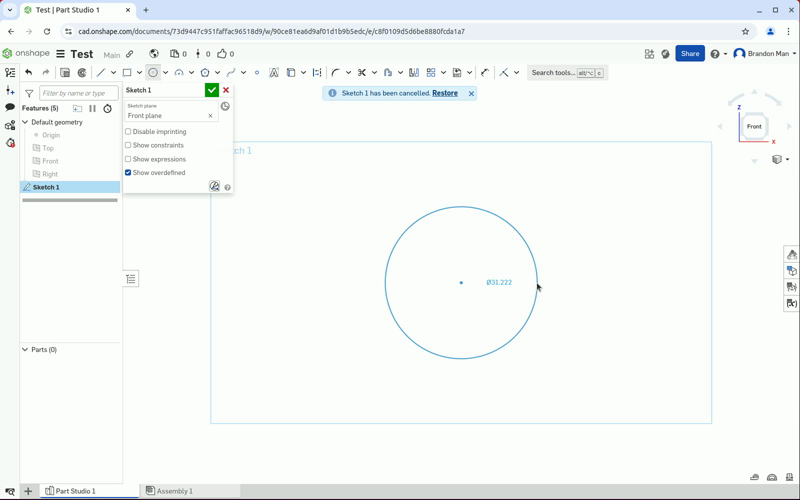
key(c)
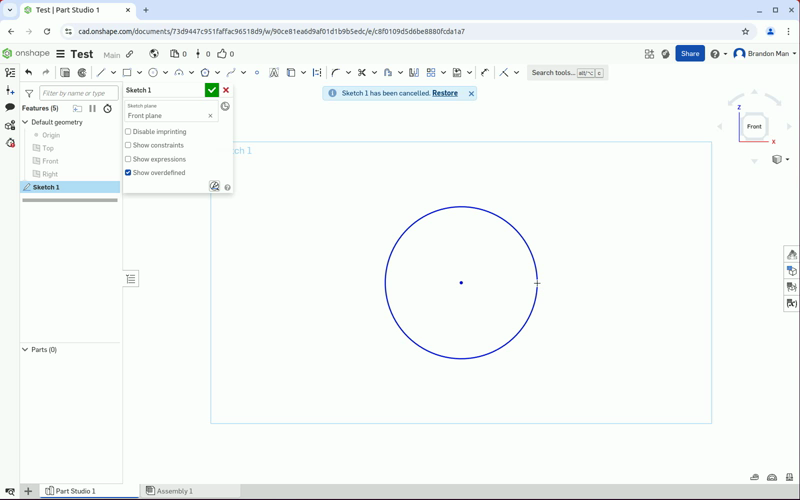
key_down(shift)
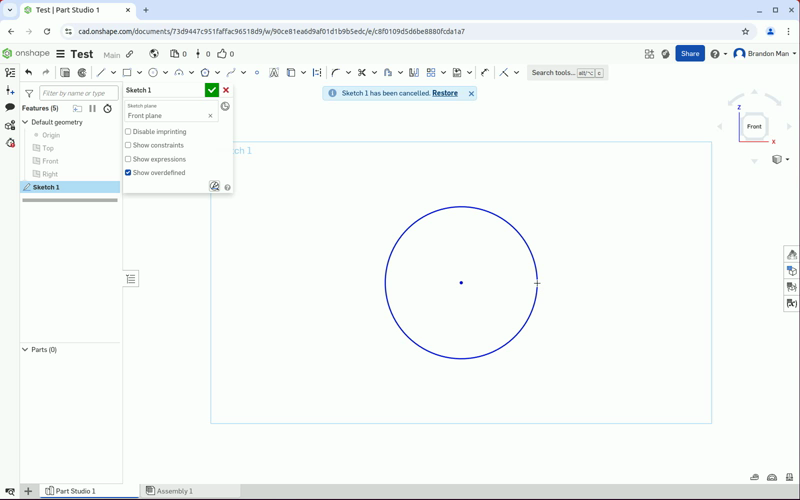
mouse_move(461, 282)
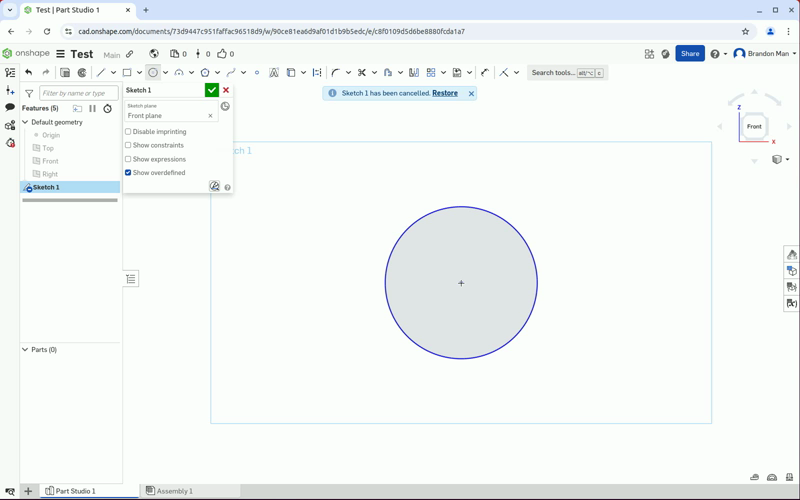
click(461, 282)
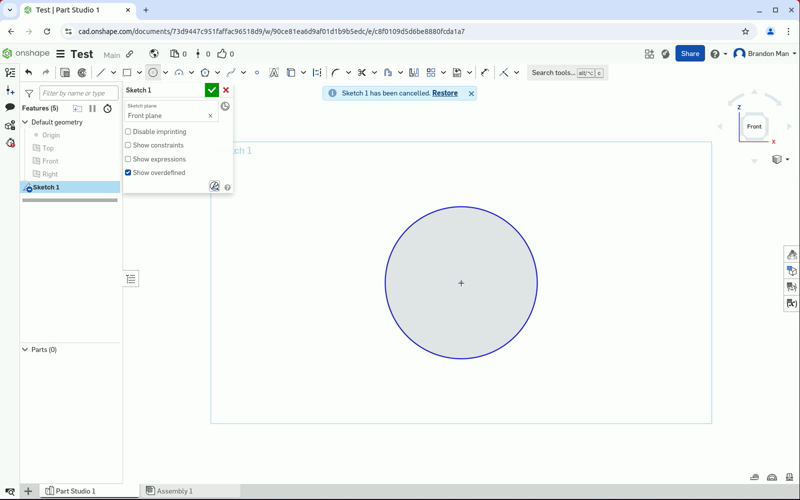
key_up(shift)
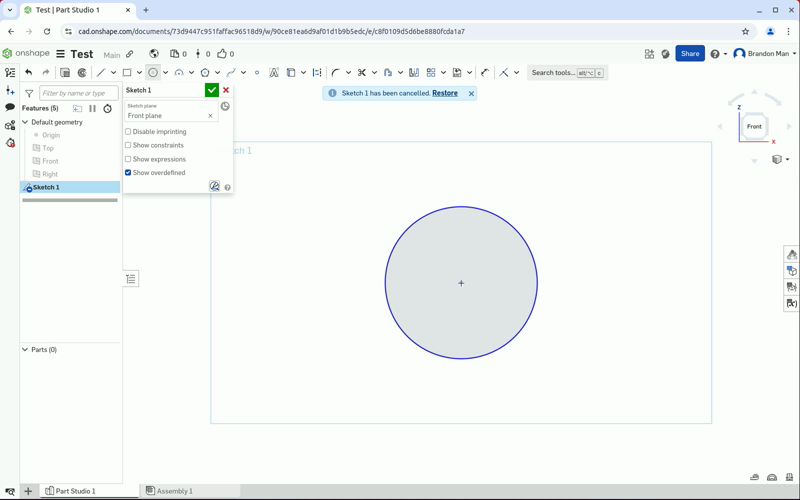
mouse_move(508, 282)
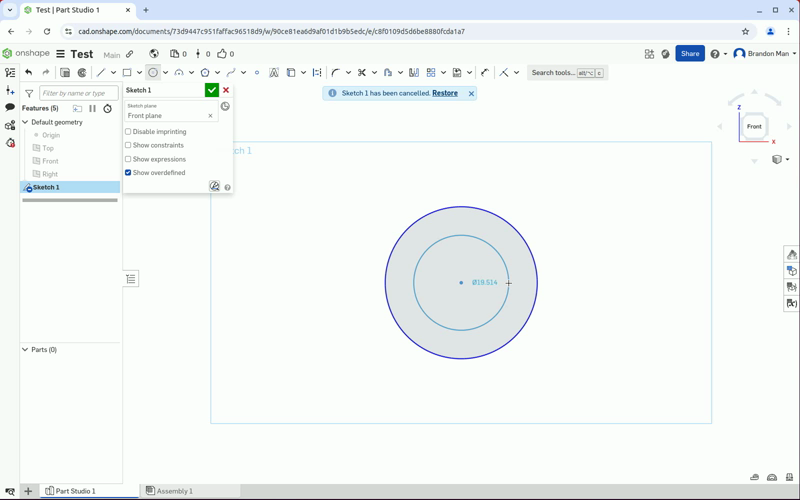
click(508, 282)
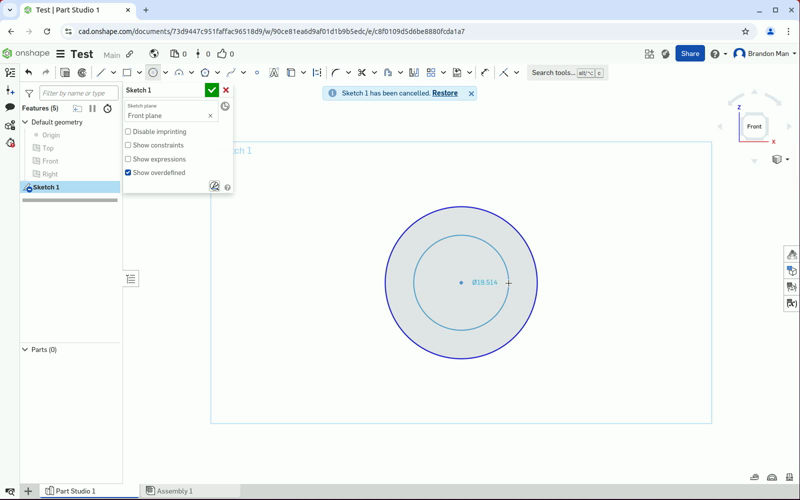
key(esc)
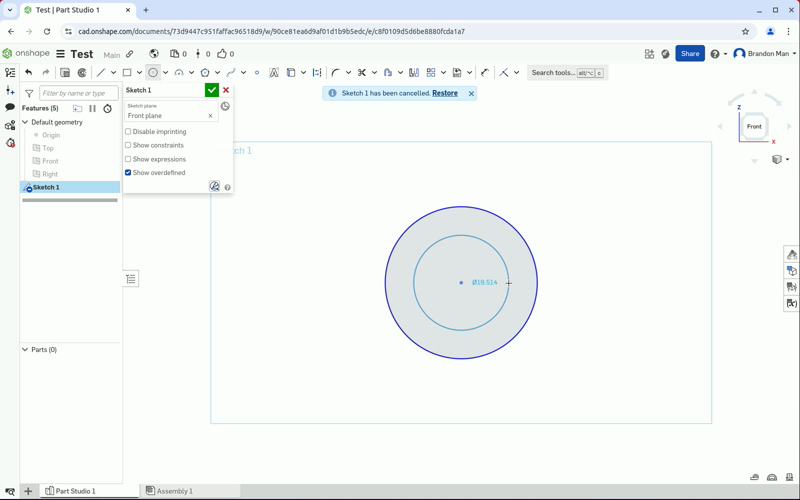
mouse_move(521, 265)
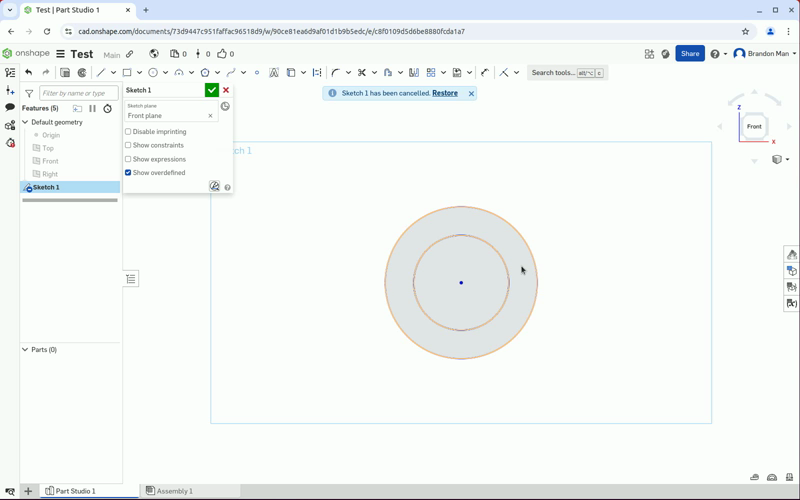
click(521, 265)
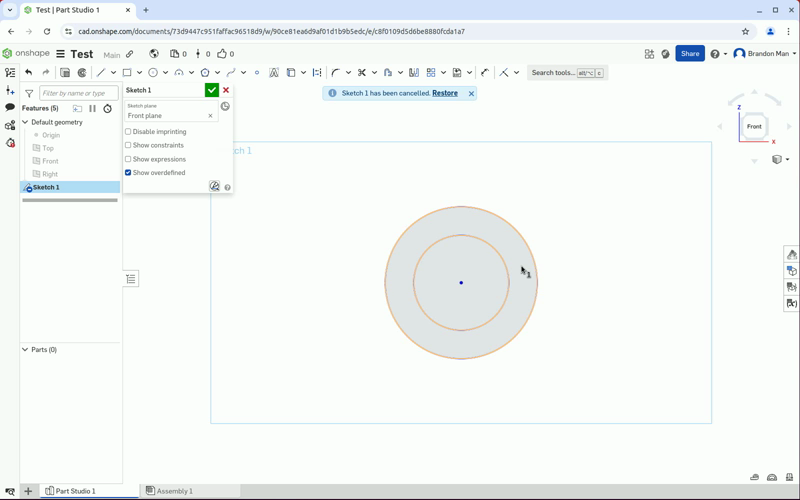
mouse_move(73, 352)
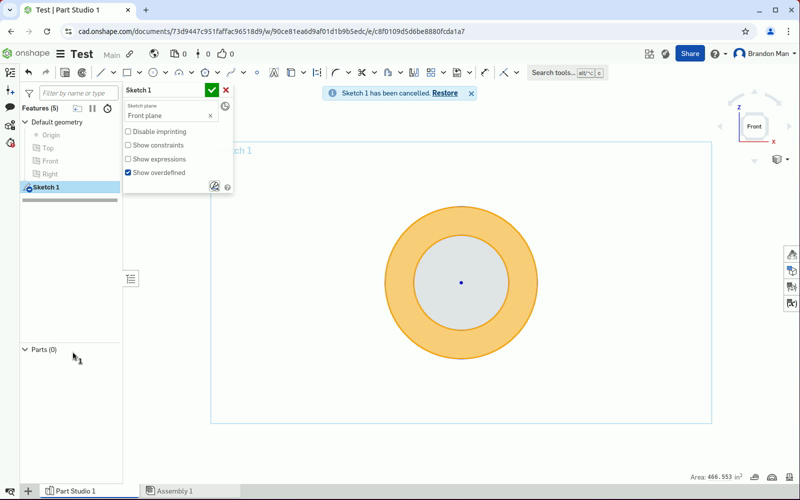
key(shift+y)
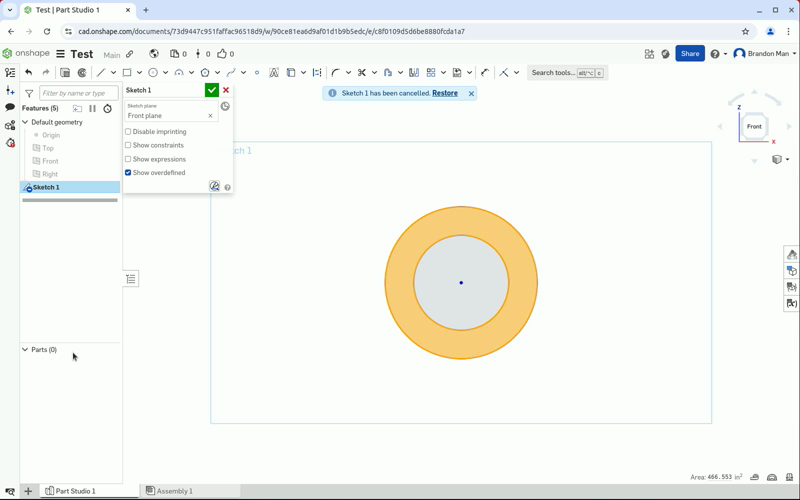
key(shift+e)
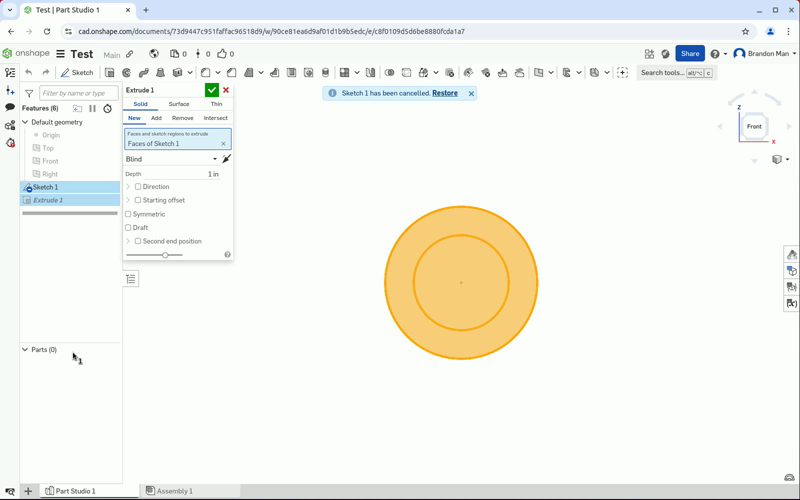
mouse_move(143, 106)
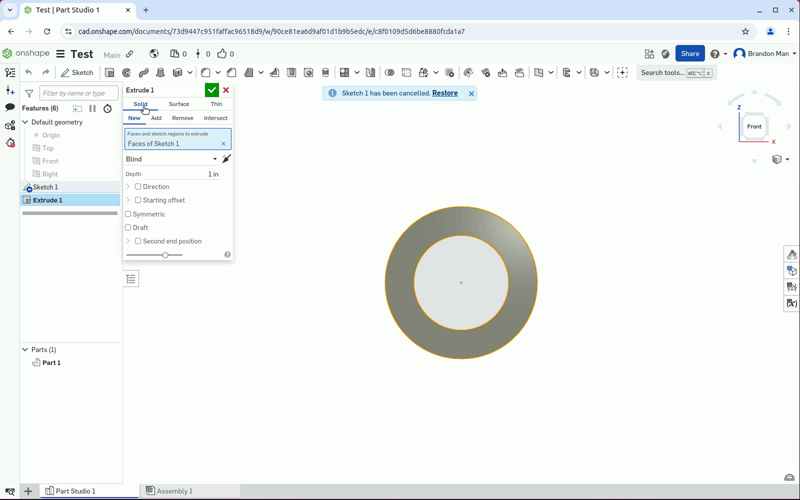
click(143, 106)
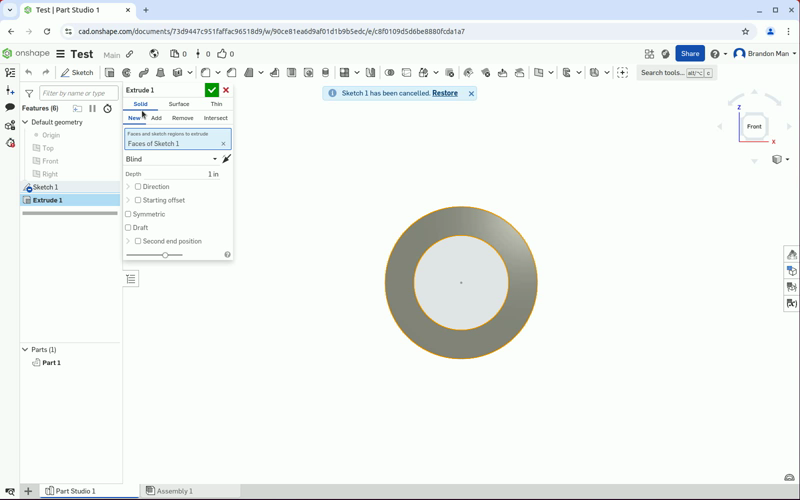
mouse_move(137, 120)
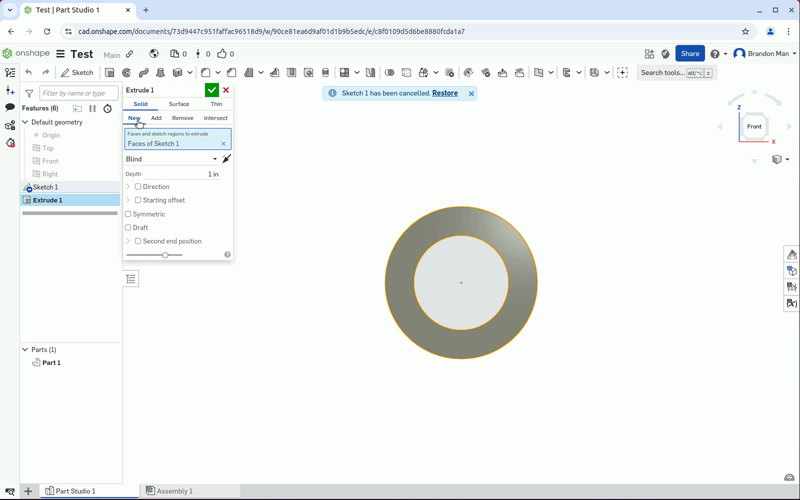
click(137, 120)
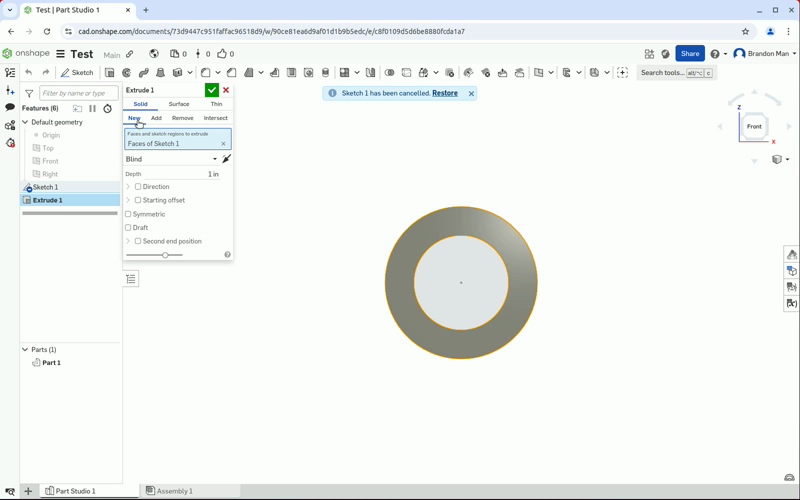
key(tab, 4)
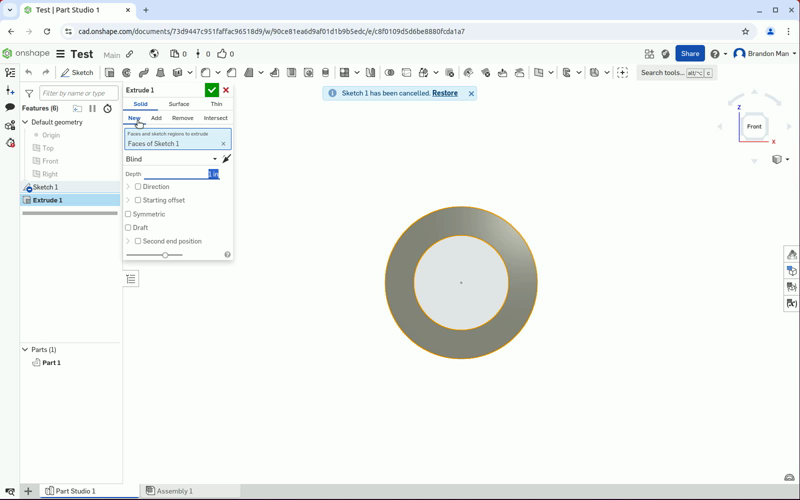
text(23.108)
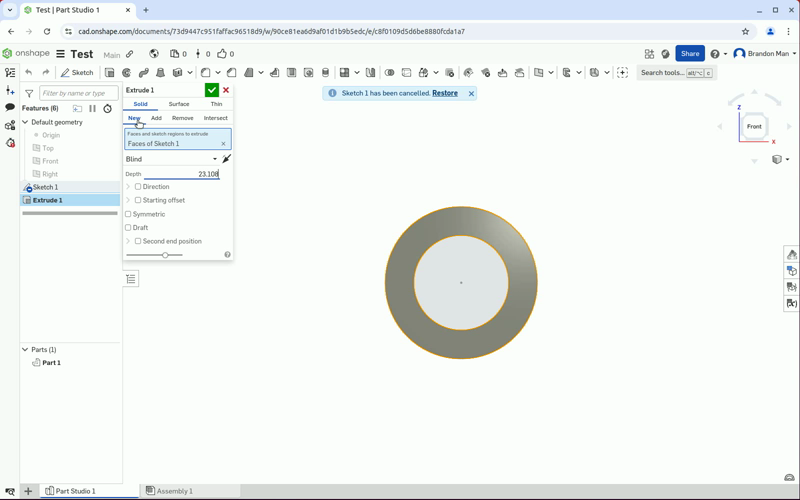
key(enter)
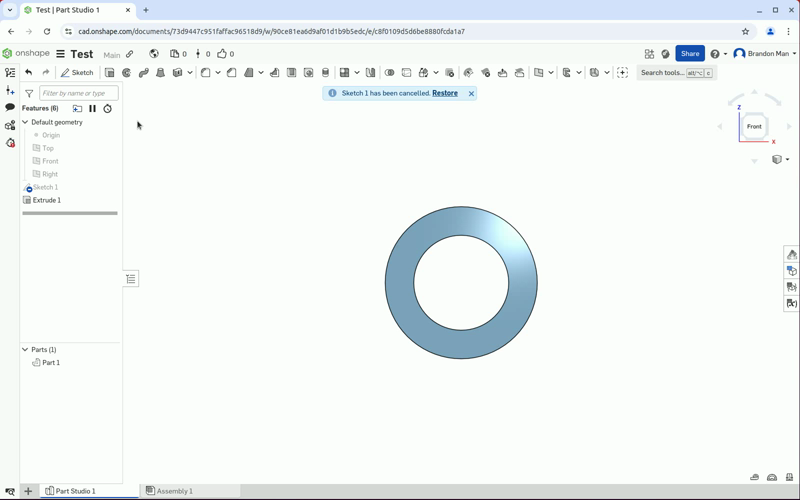
key(shift+h)
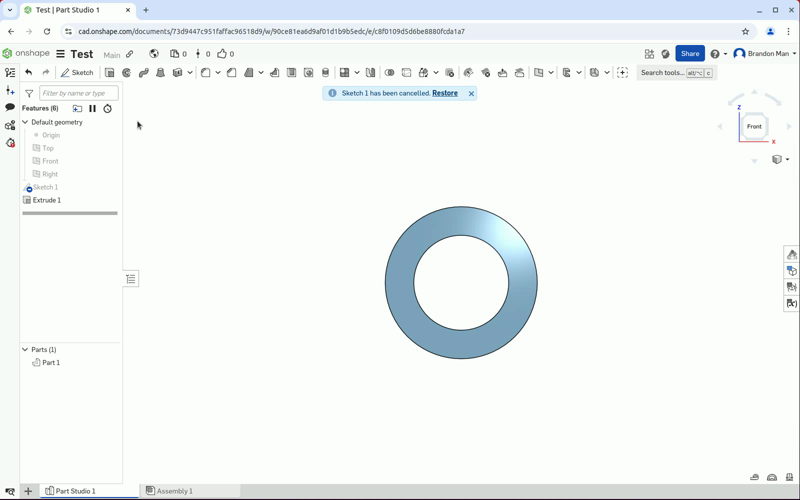
key(shift+h)
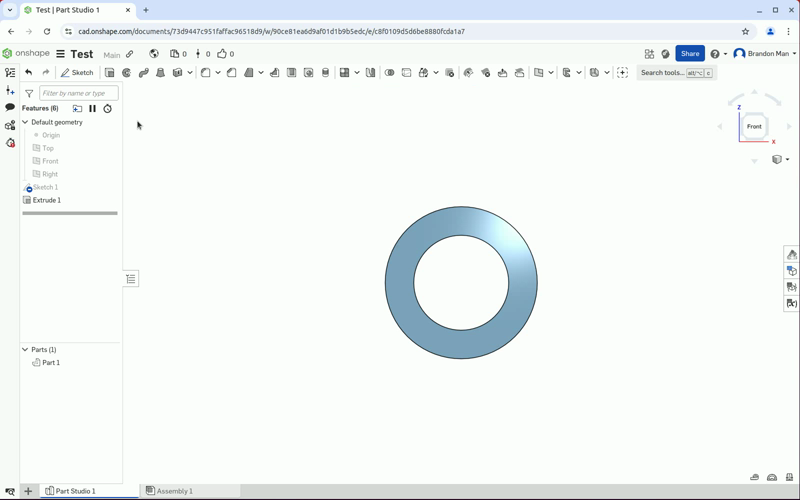
mouse_move(73, 189)
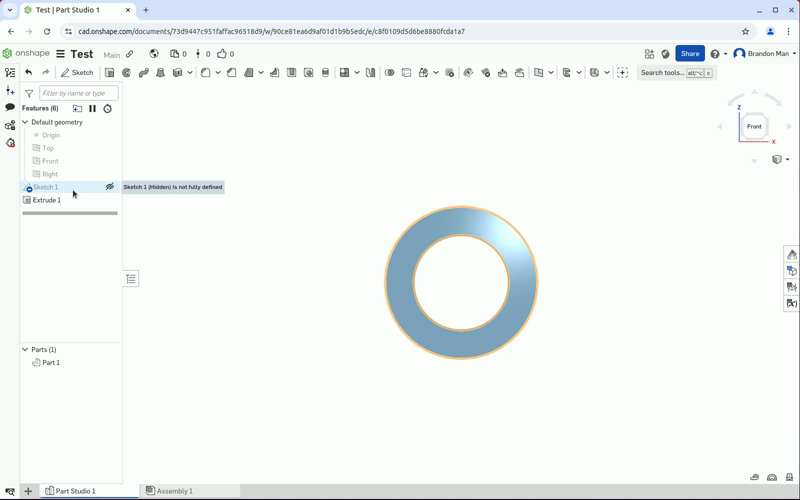
click(73, 189)
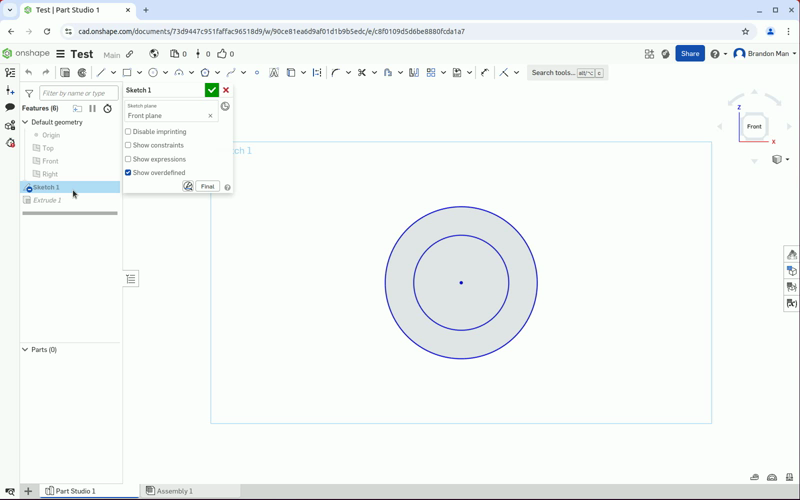
mouse_move(229, 92)
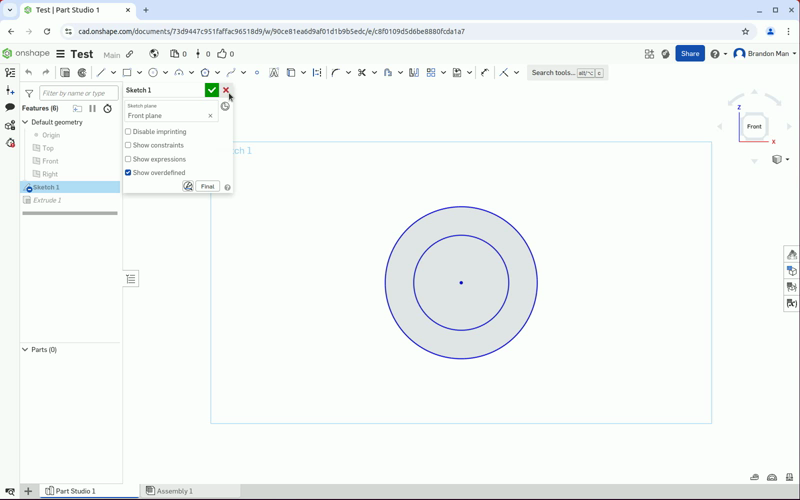
click(229, 92)
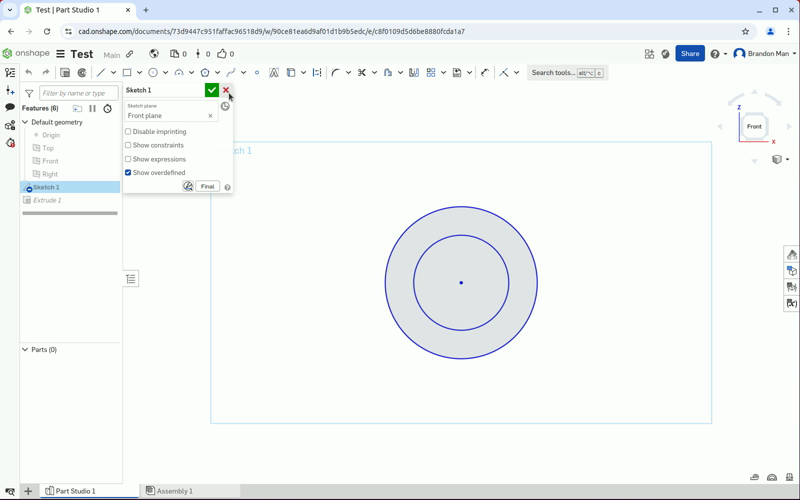
key(shift+s)
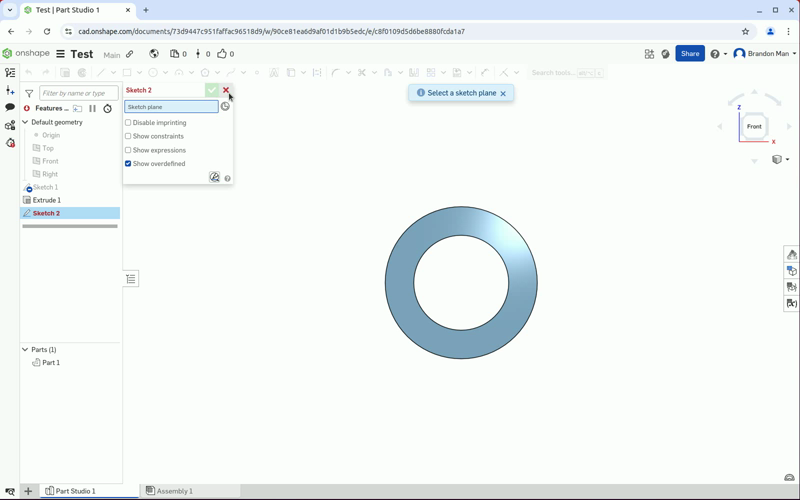
mouse_move(73, 163)
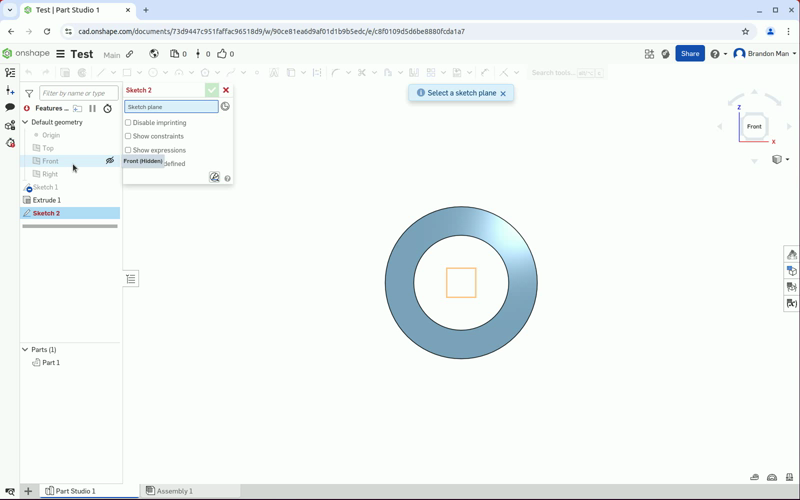
click(73, 163)
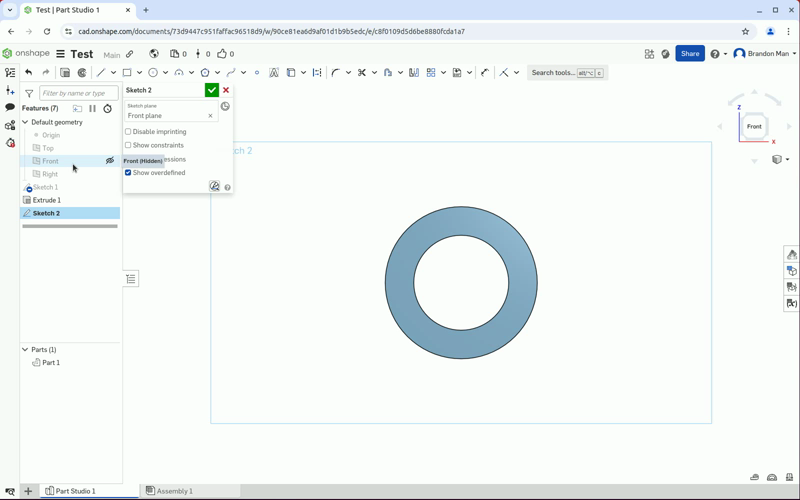
mouse_move(73, 352)
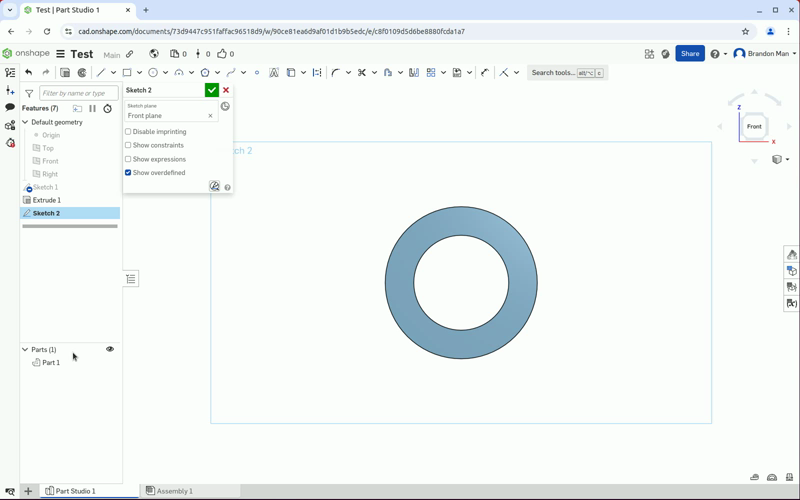
key(y)
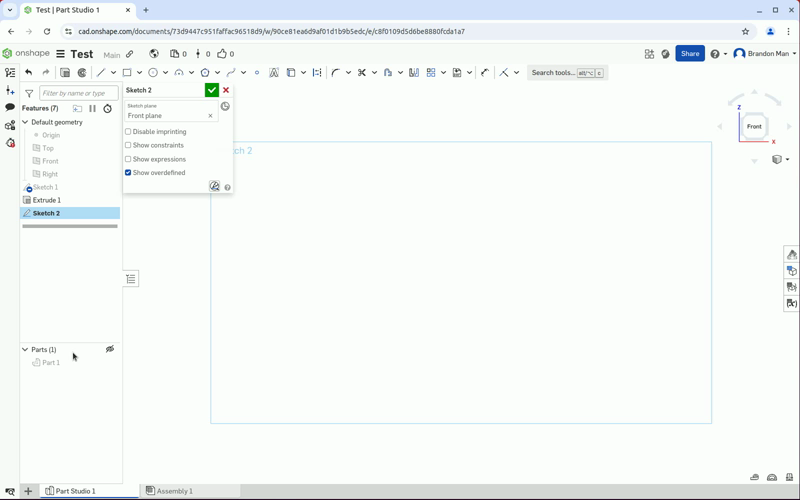
key(c)
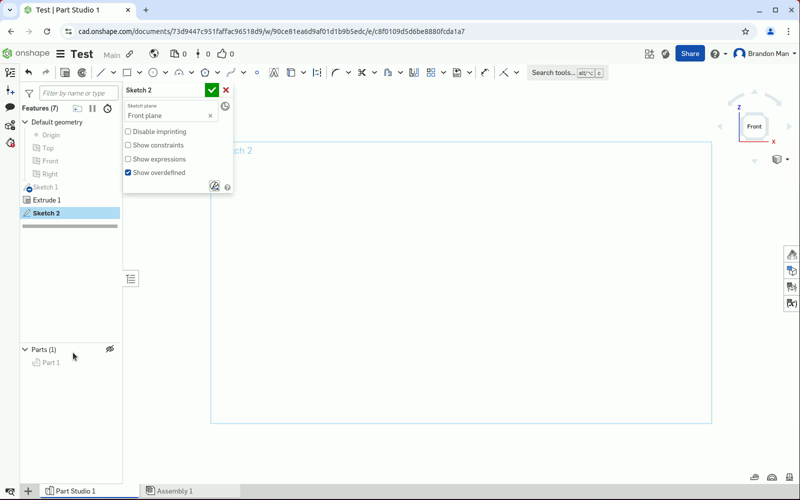
key_down(shift)
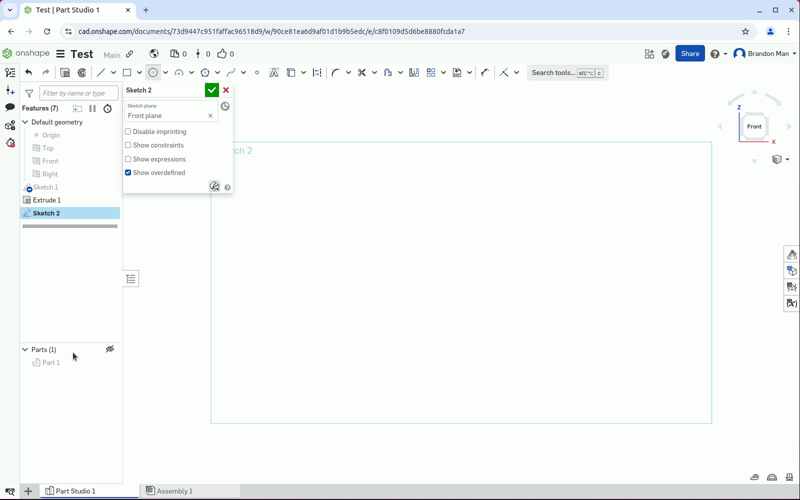
mouse_move(461, 282)
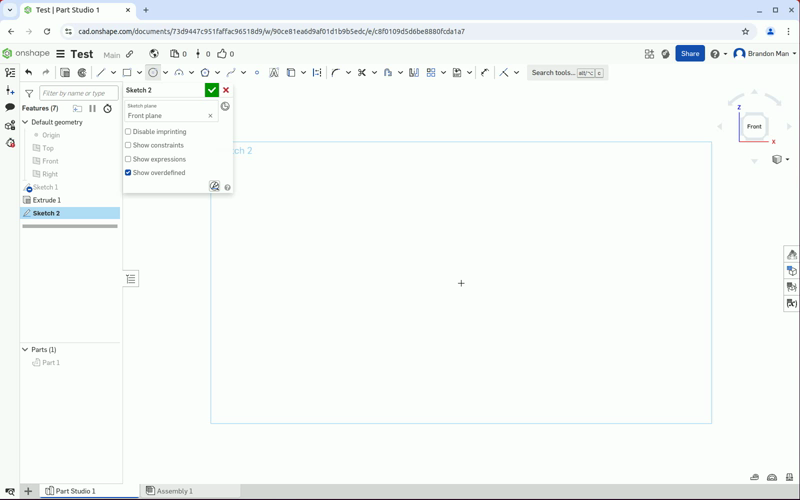
click(461, 282)
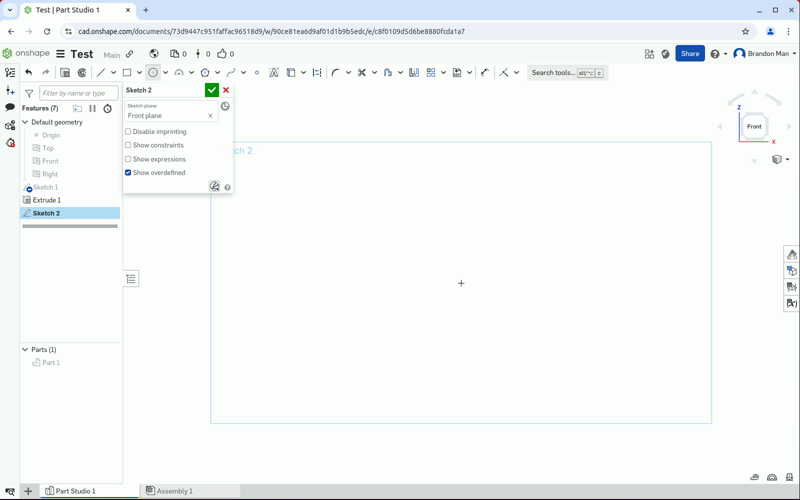
key_up(shift)
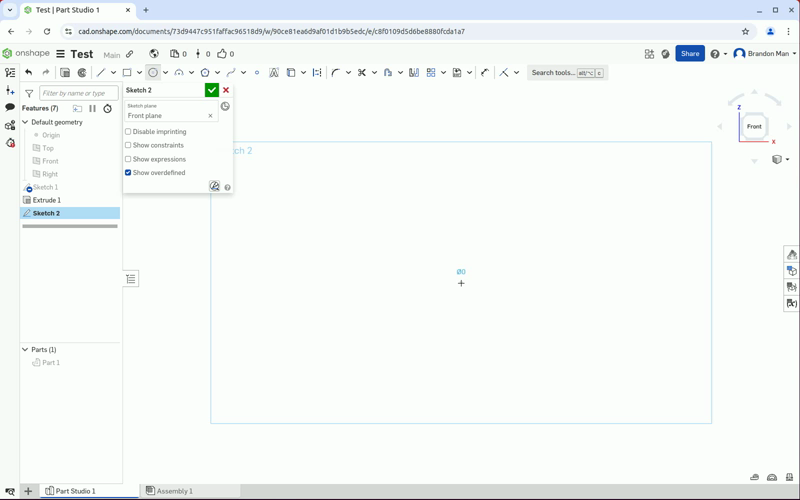
mouse_move(508, 282)
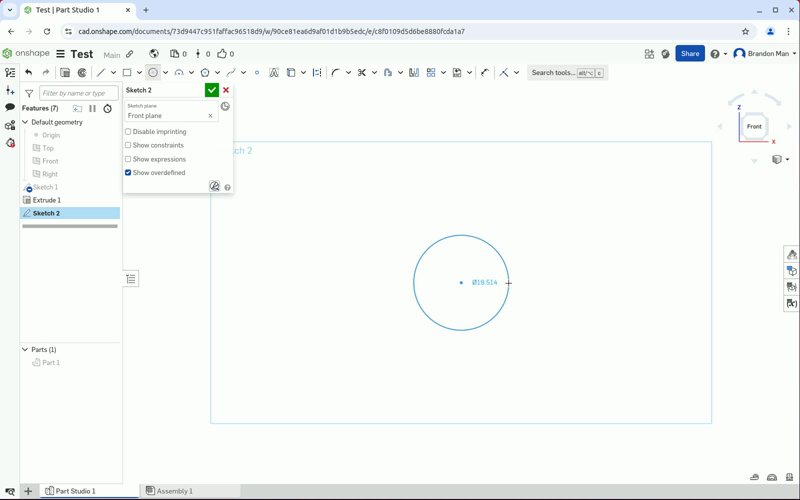
click(508, 282)
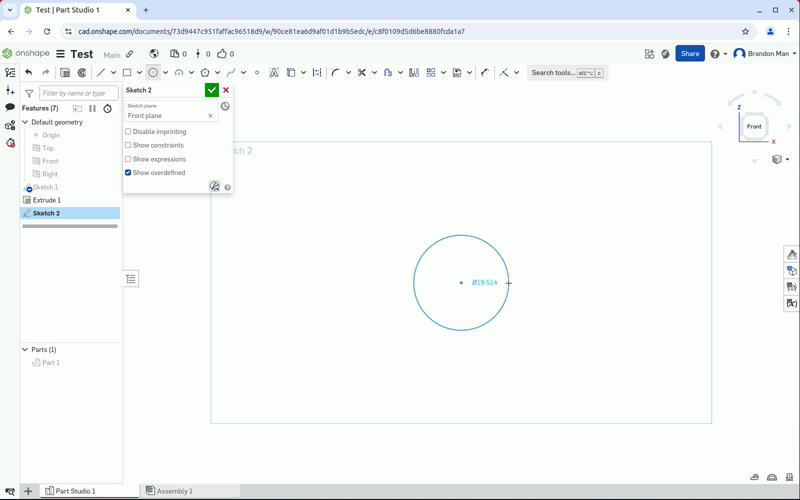
key(esc)
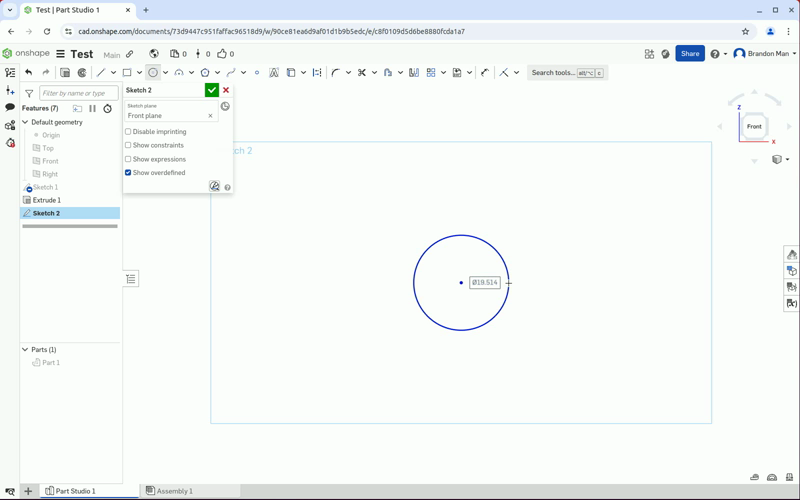
key(c)
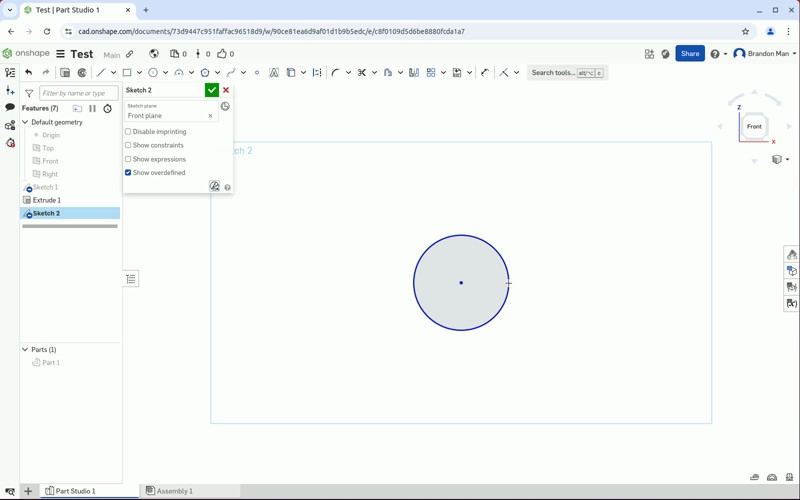
key_down(shift)
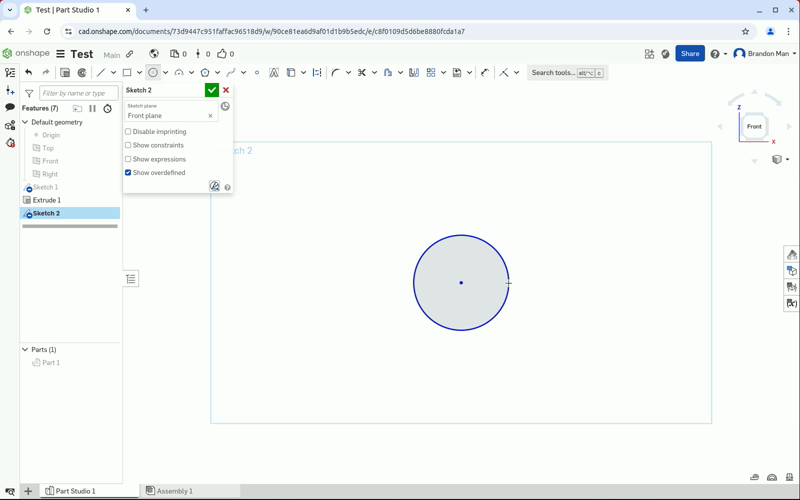
mouse_move(461, 282)
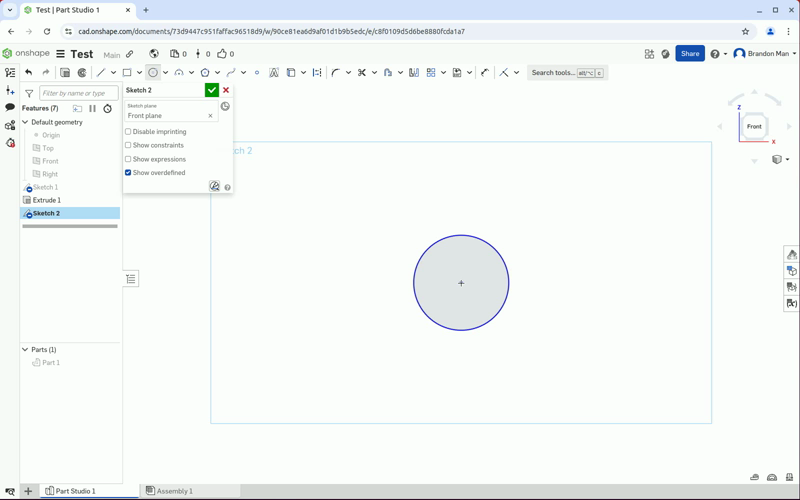
click(461, 282)
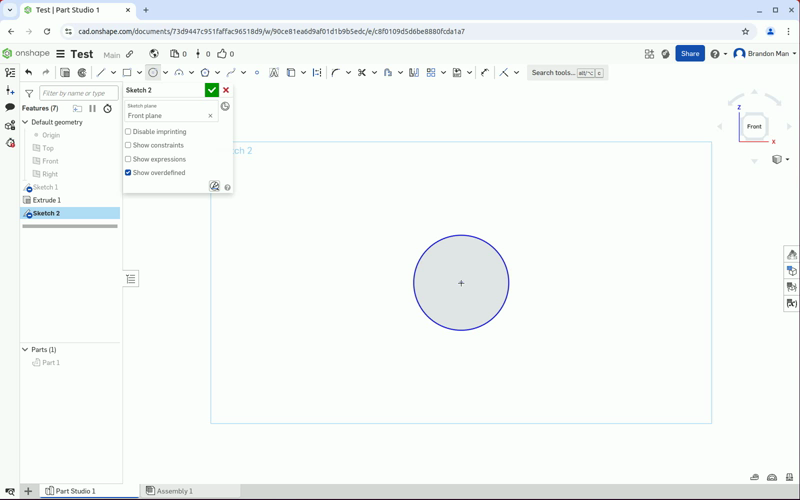
key_up(shift)
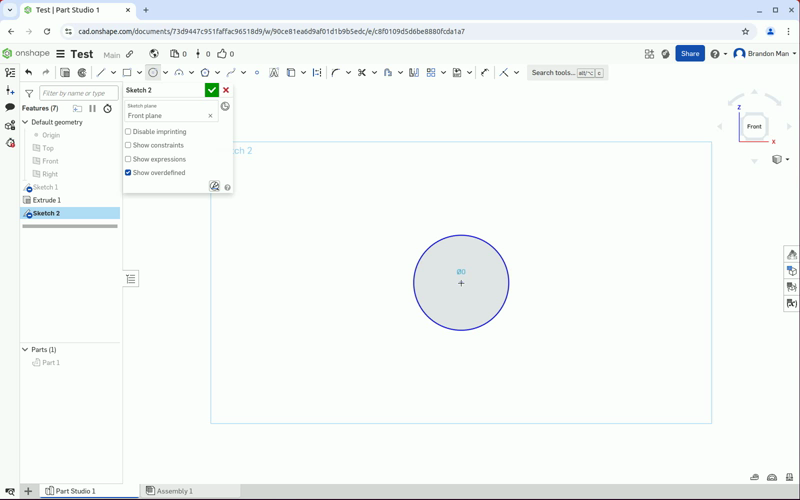
mouse_move(491, 282)
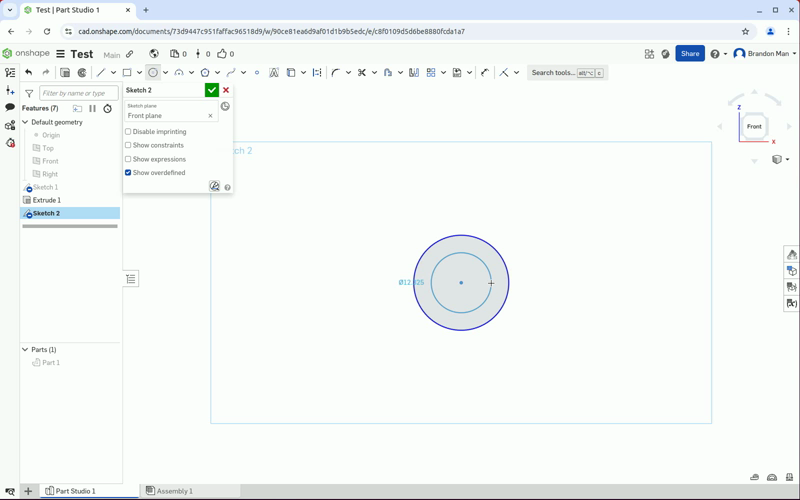
click(491, 282)
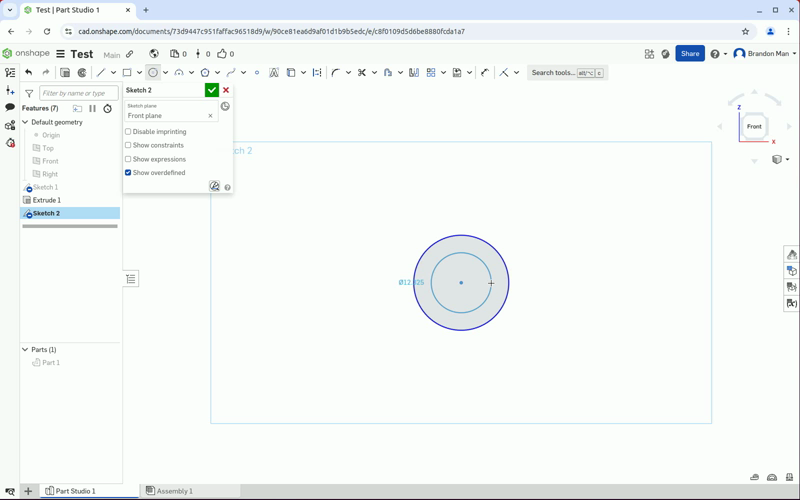
key(esc)
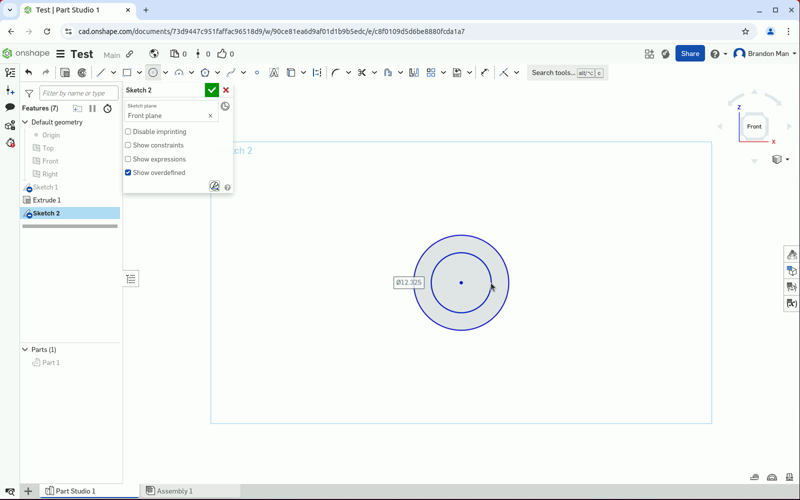
mouse_move(501, 272)
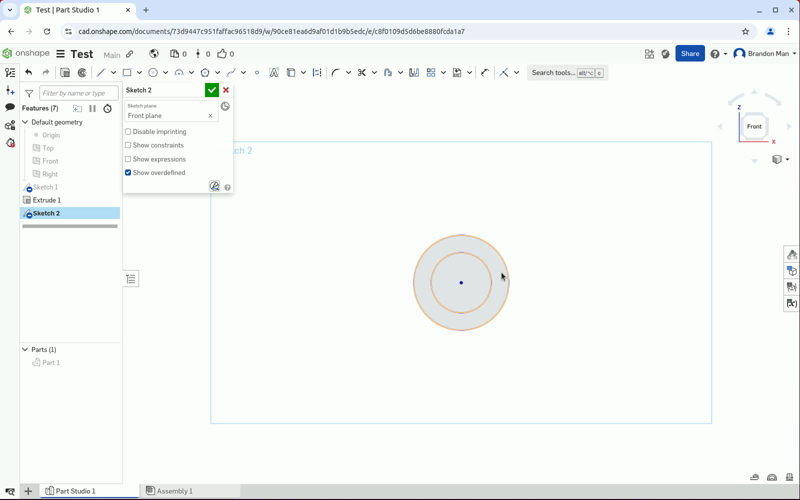
click(501, 272)
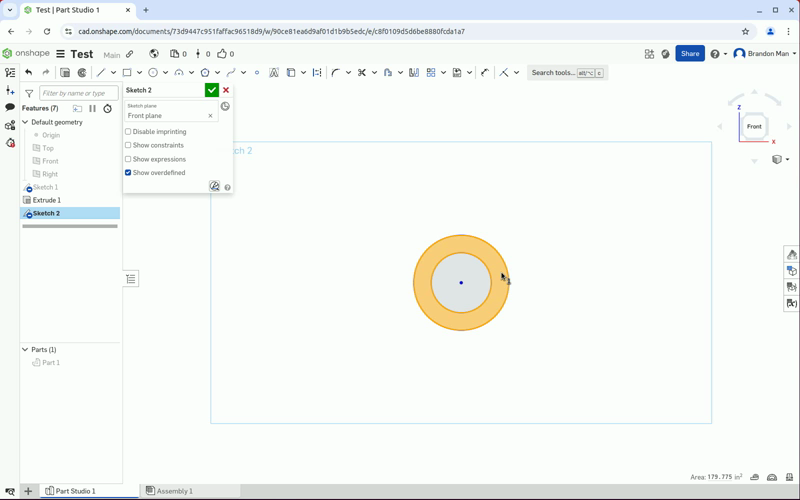
mouse_move(73, 352)
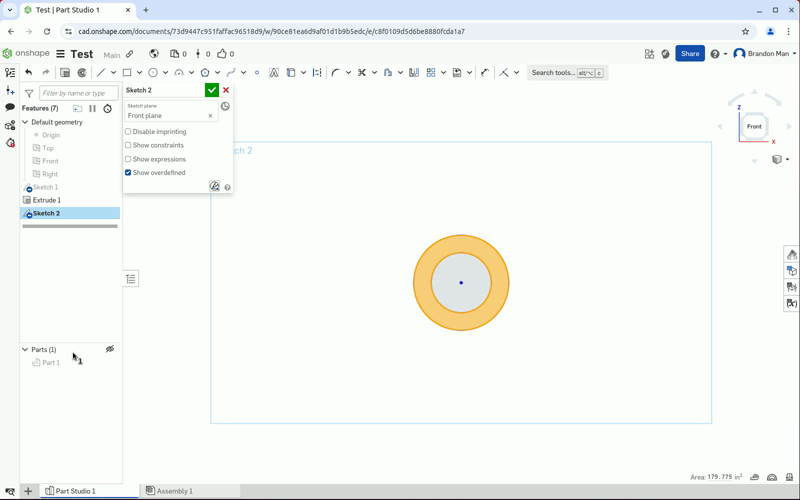
key(shift+y)
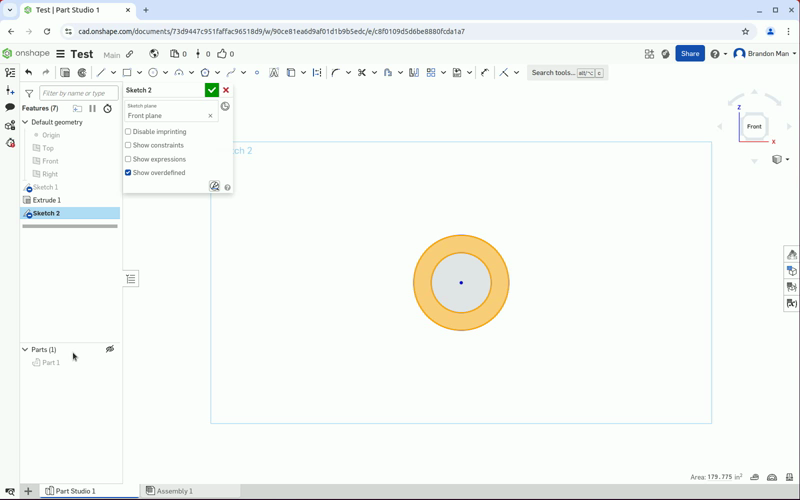
key(shift+e)
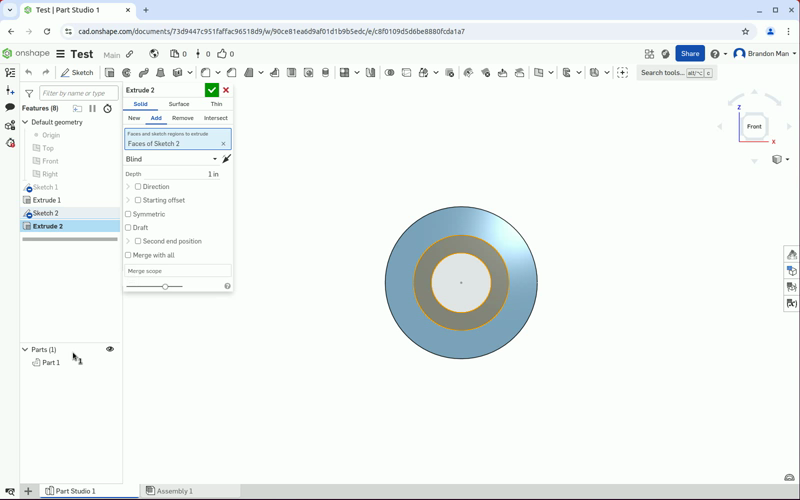
mouse_move(143, 106)
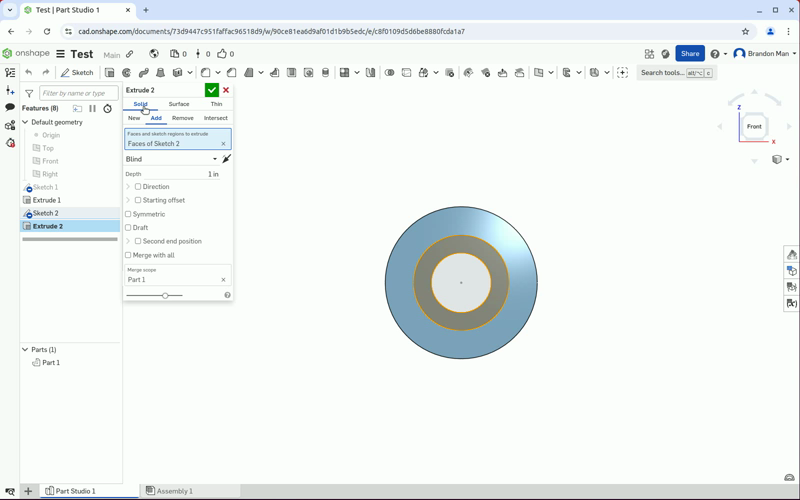
click(143, 106)
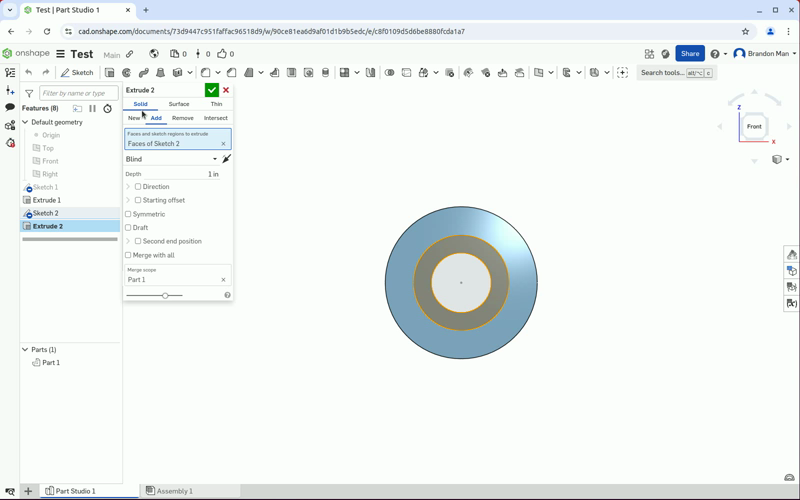
mouse_move(137, 120)
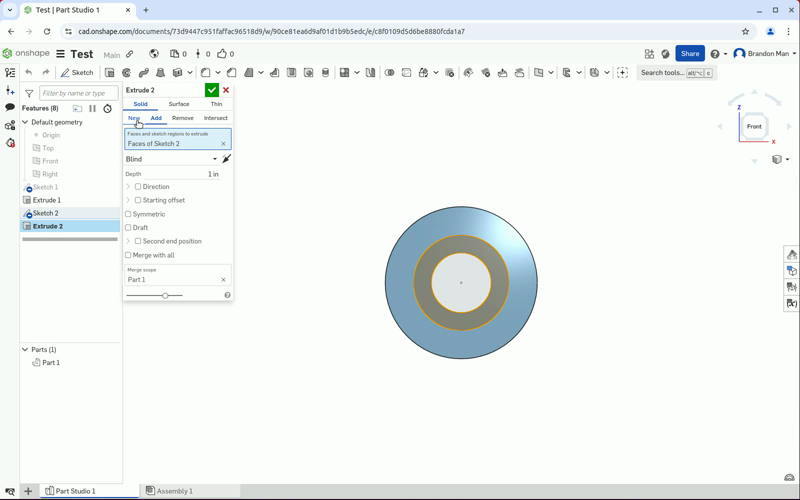
click(137, 120)
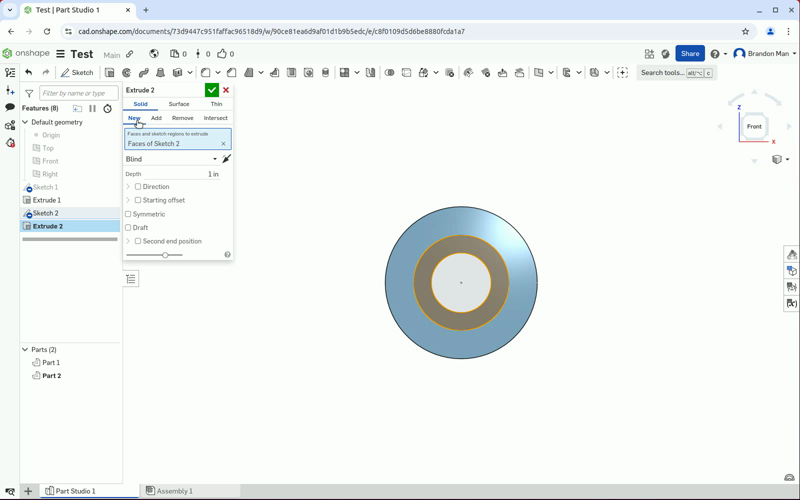
key(tab, 4)
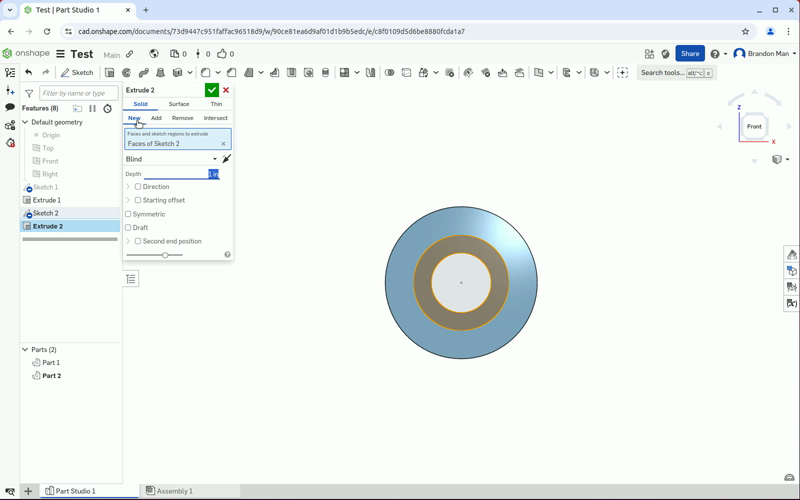
text(23.108)
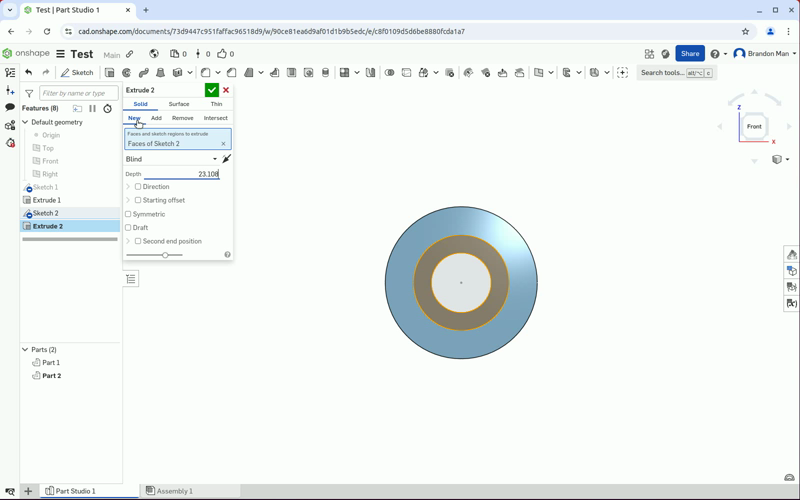
key(enter)
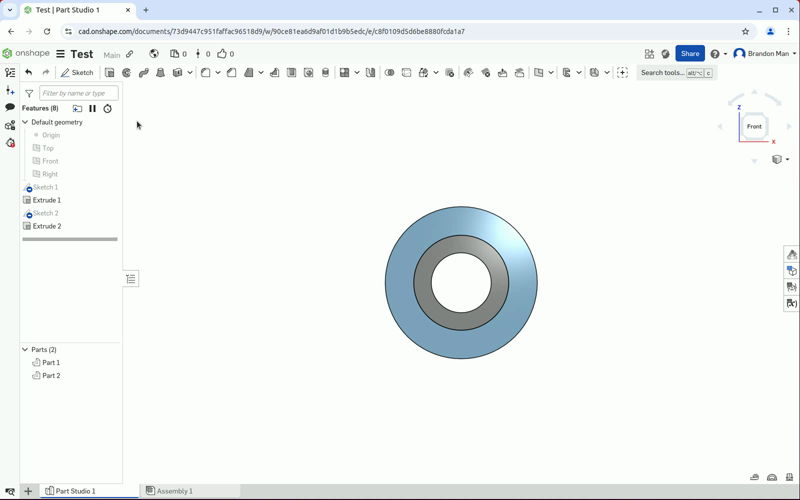
key(shift+h)
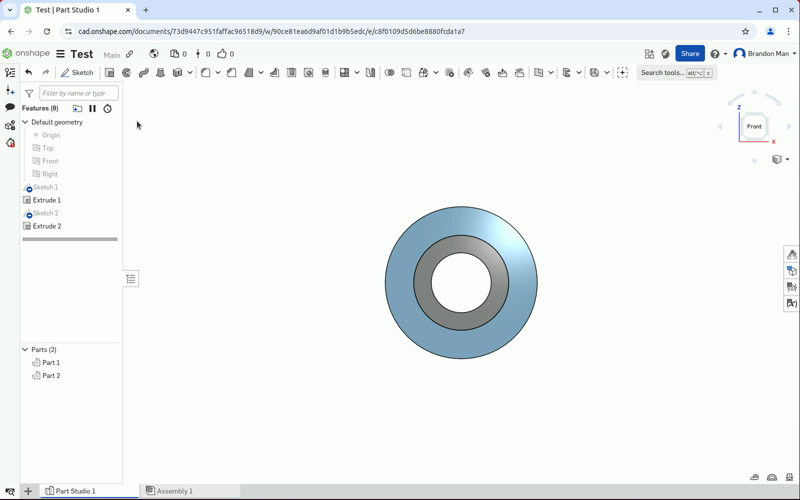
key(shift+h)
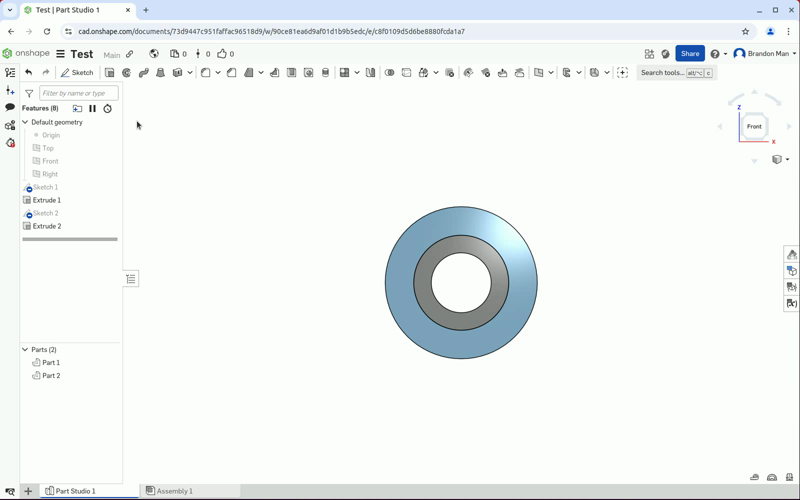
mouse_move(73, 189)
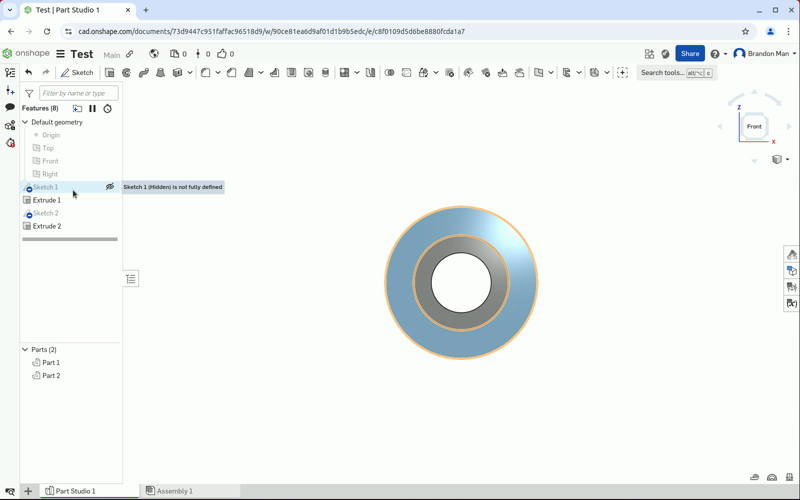
click(73, 189)
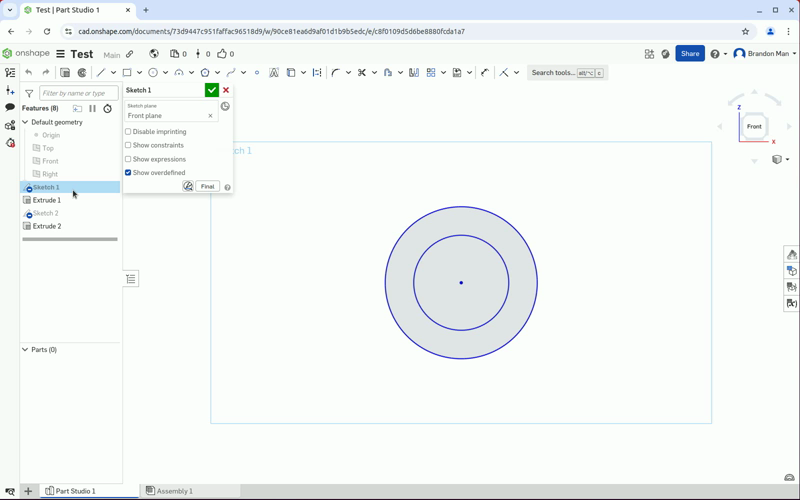
mouse_move(229, 92)
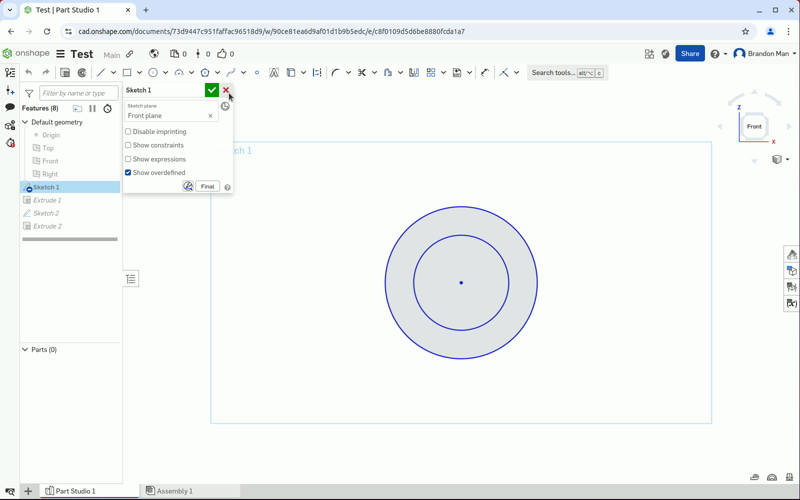
click(229, 92)
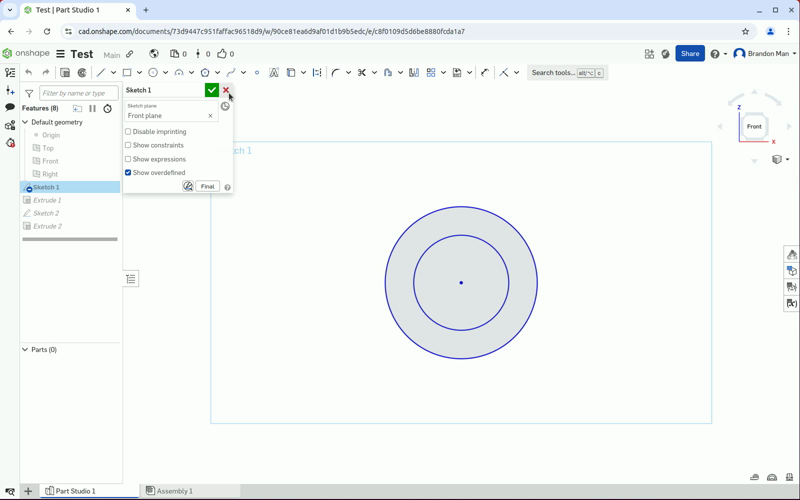
key(shift+s)
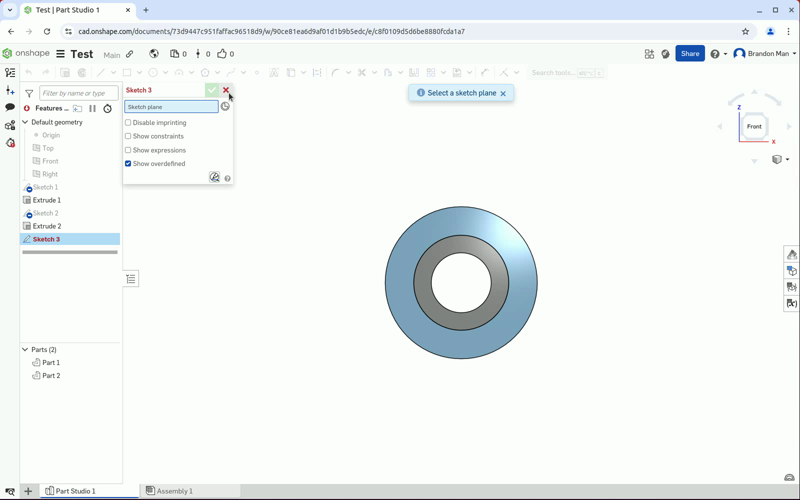
mouse_move(73, 163)
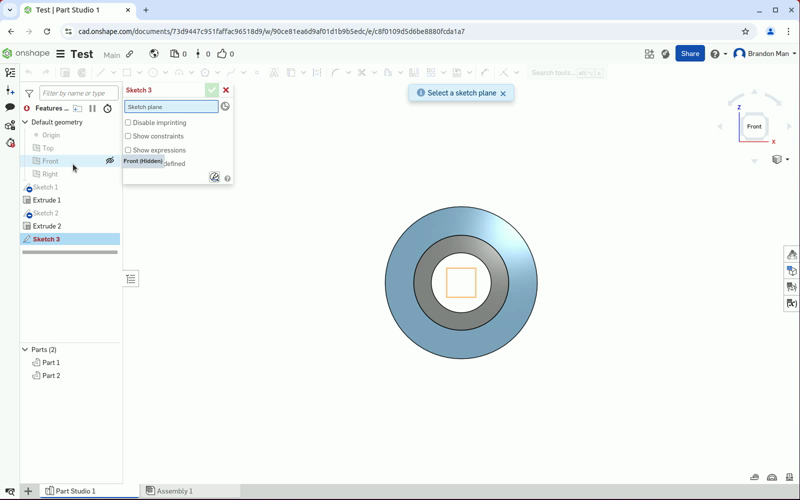
click(73, 163)
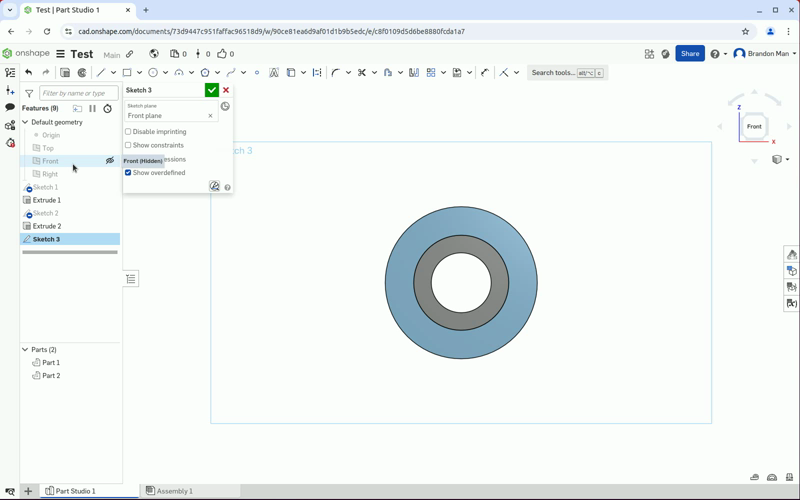
mouse_move(73, 352)
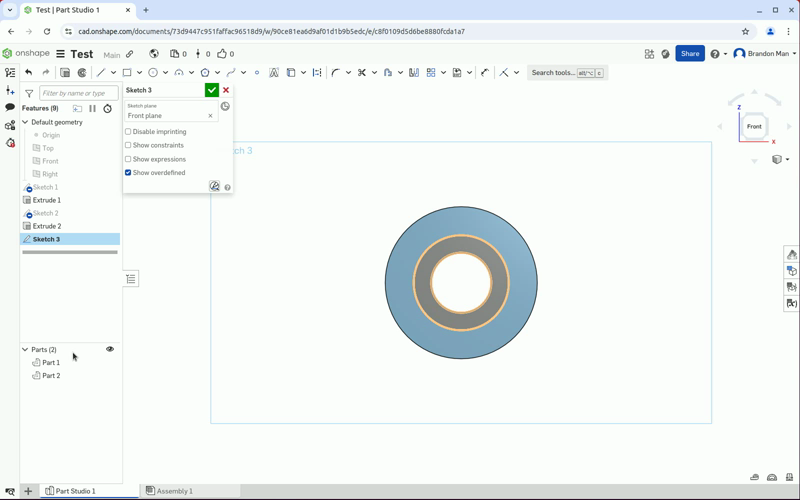
key(y)
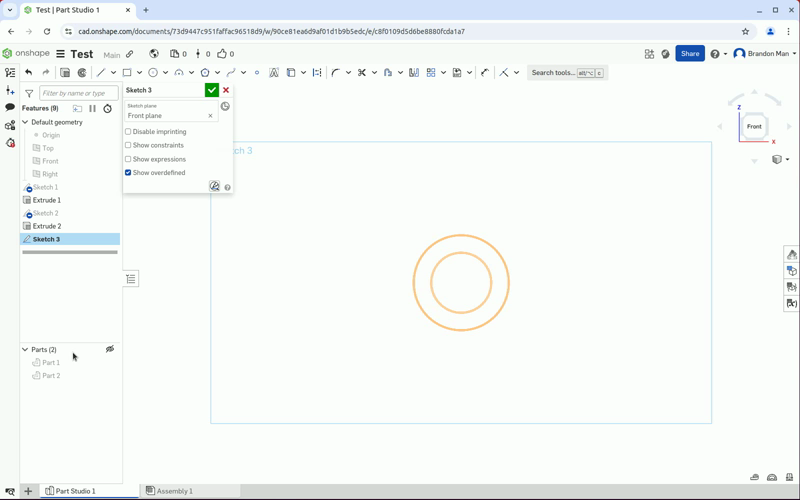
key(c)
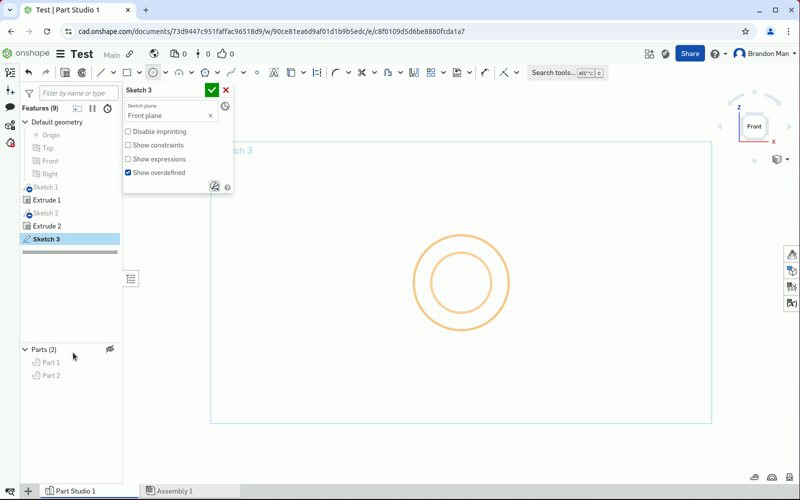
key_down(shift)
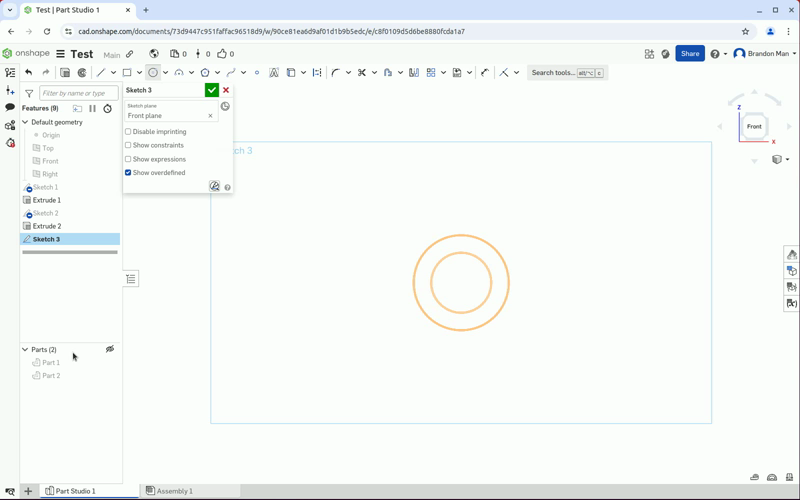
mouse_move(461, 282)
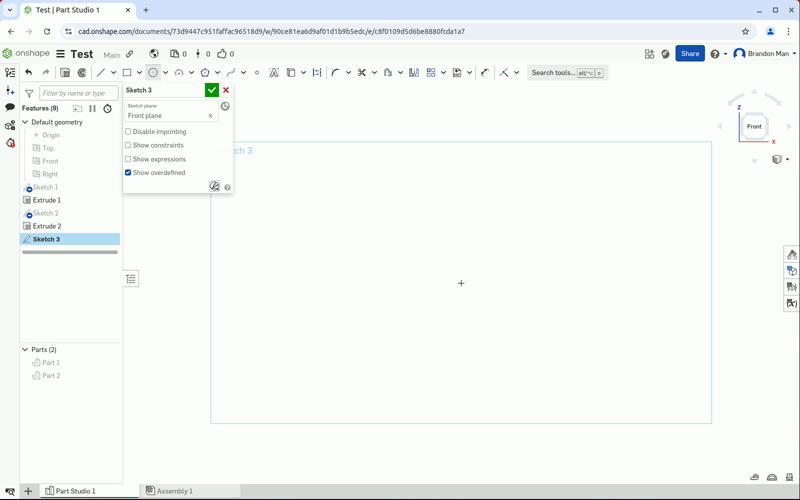
click(461, 282)
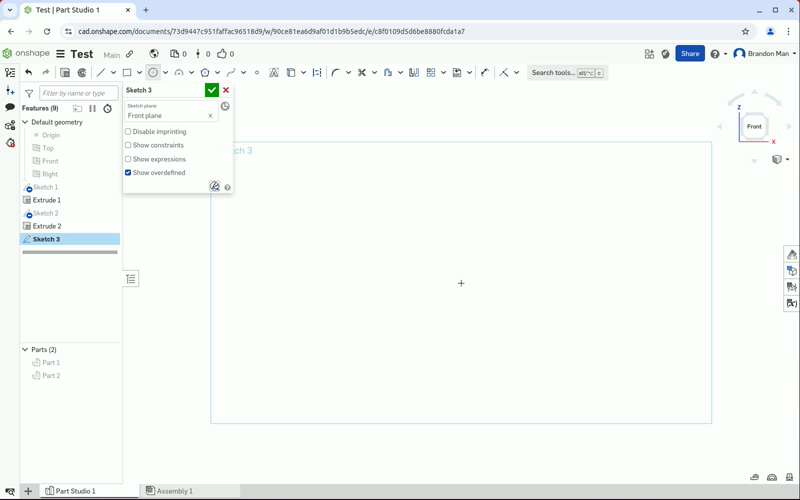
key_up(shift)
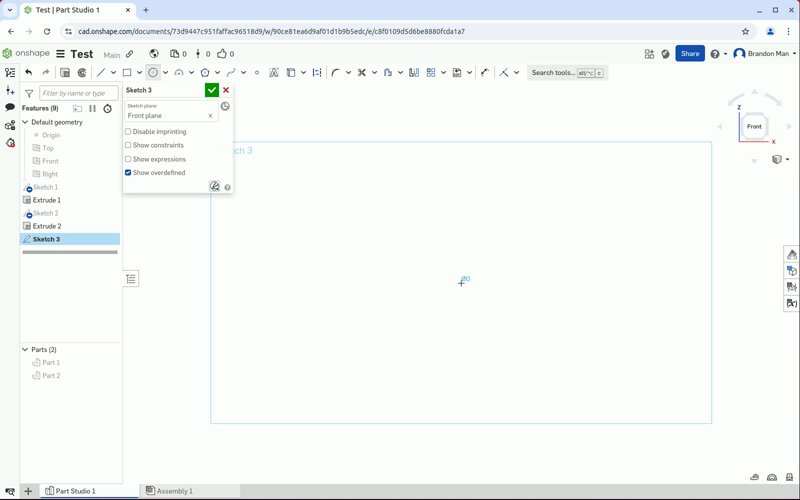
mouse_move(537, 282)
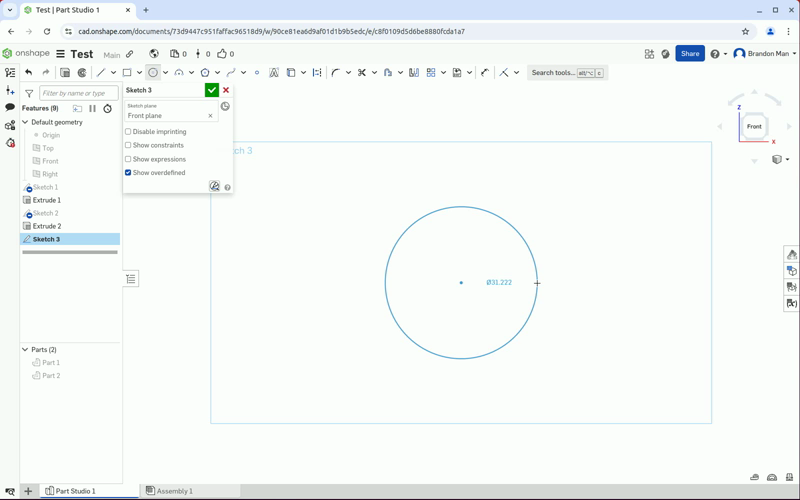
click(537, 282)
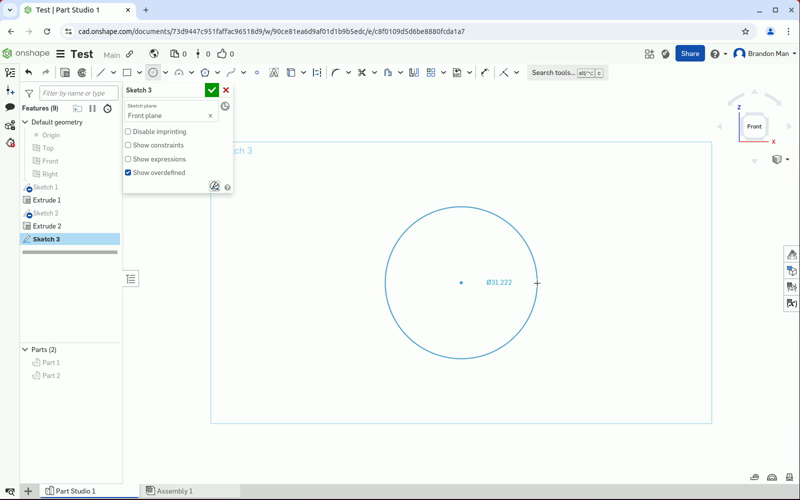
key(esc)
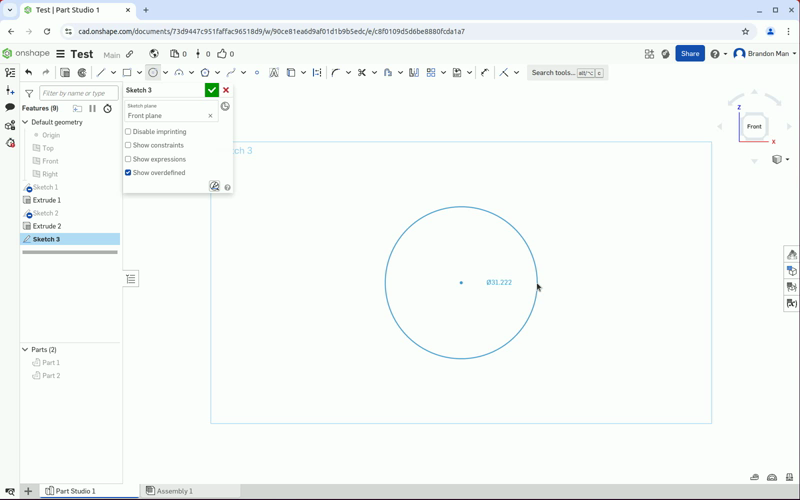
key(c)
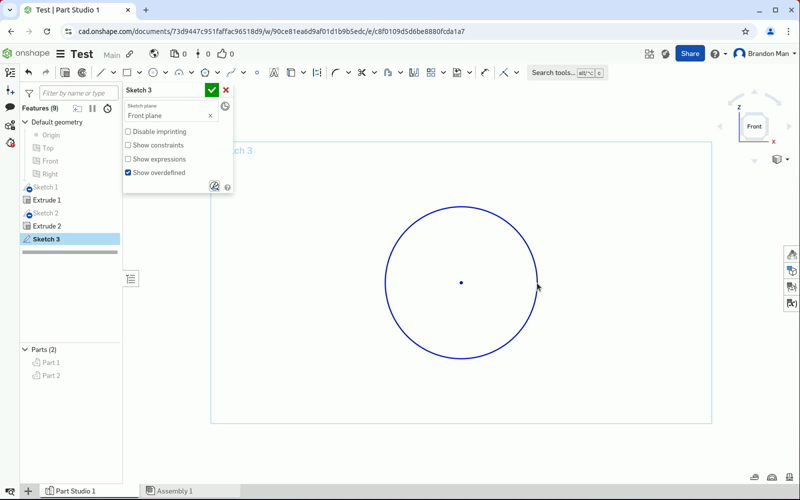
key_down(shift)
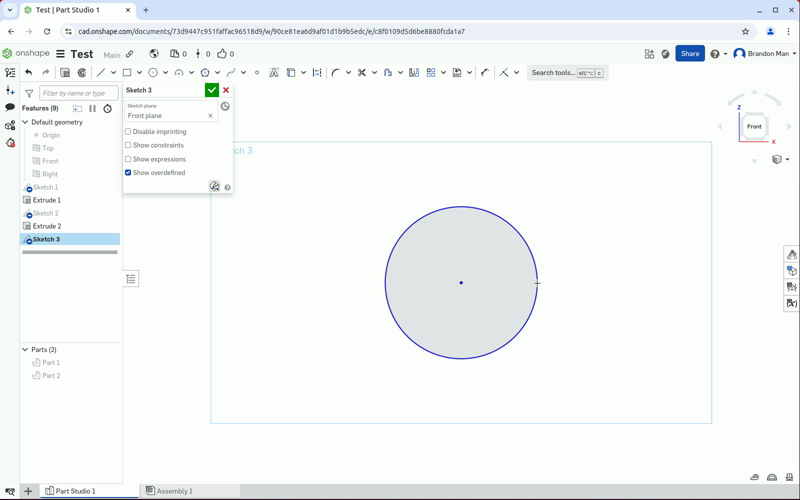
mouse_move(461, 282)
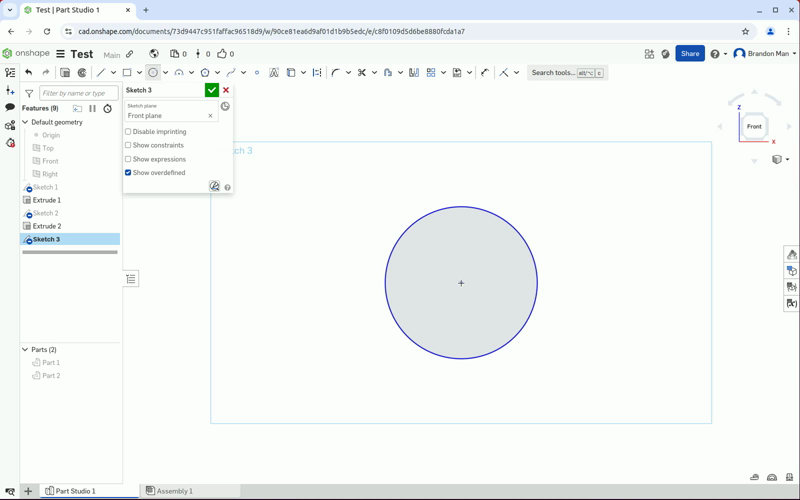
click(461, 282)
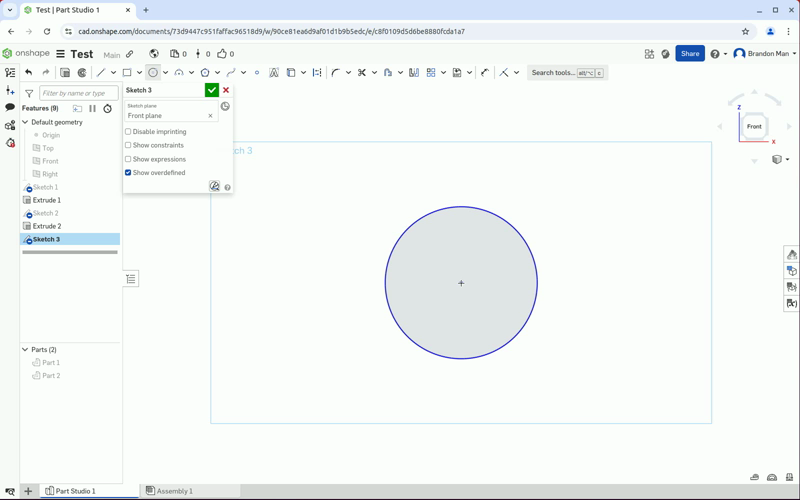
key_up(shift)
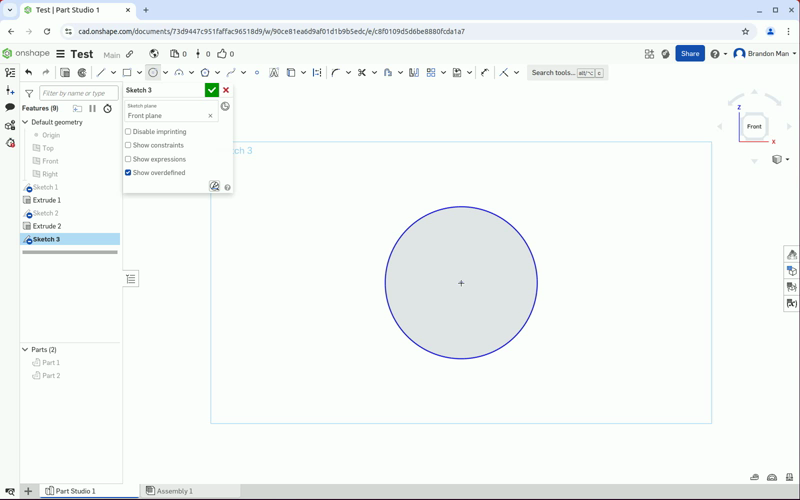
mouse_move(508, 282)
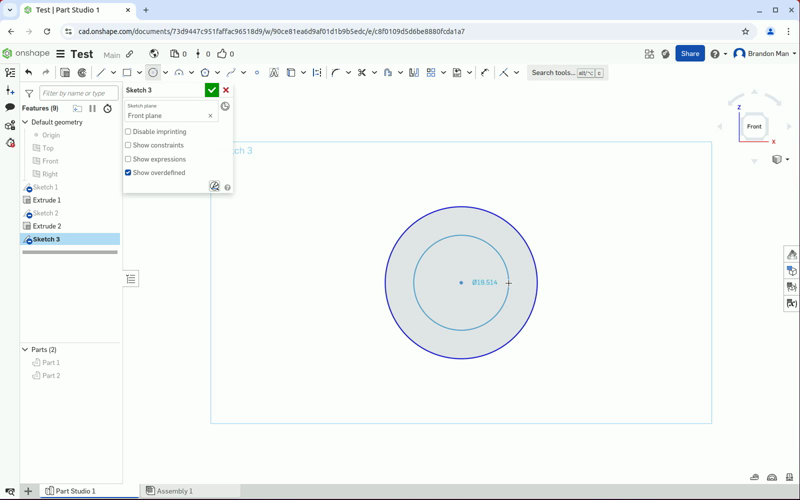
click(508, 282)
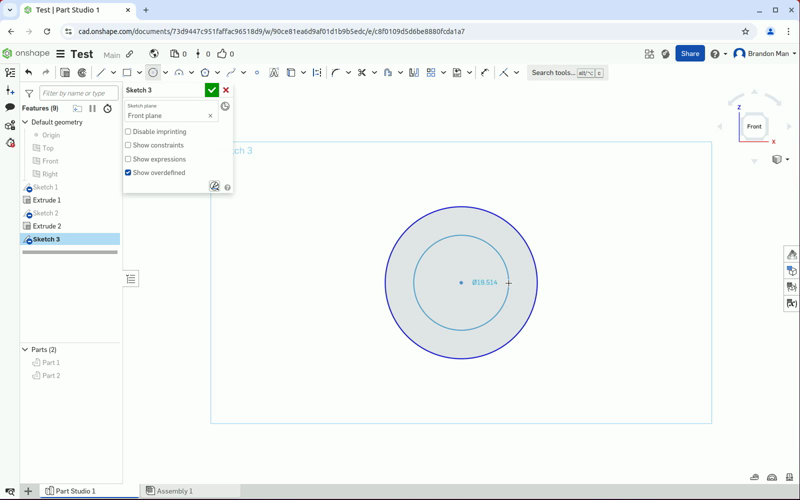
key(esc)
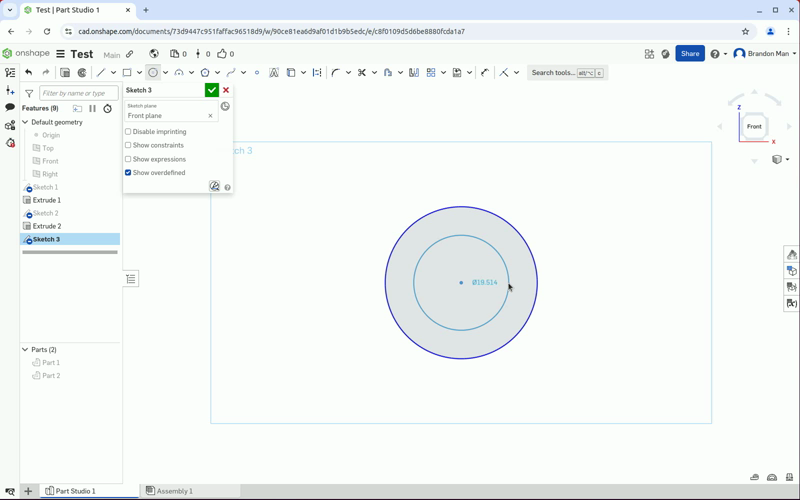
mouse_move(404, 320)
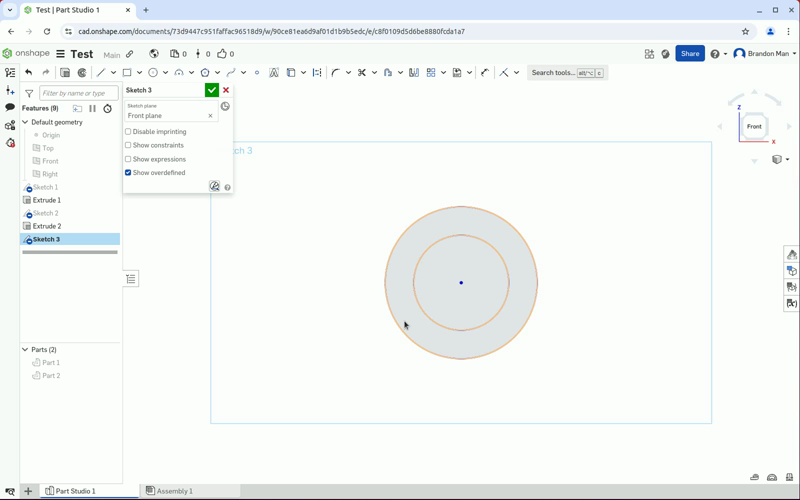
click(404, 320)
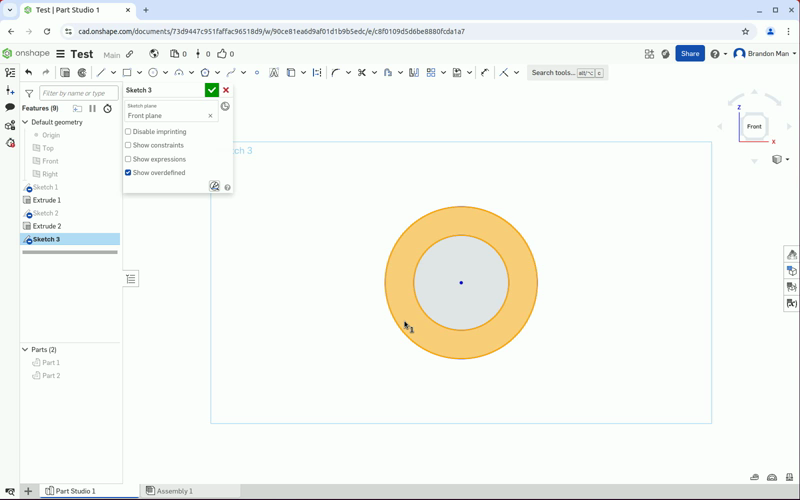
mouse_move(73, 352)
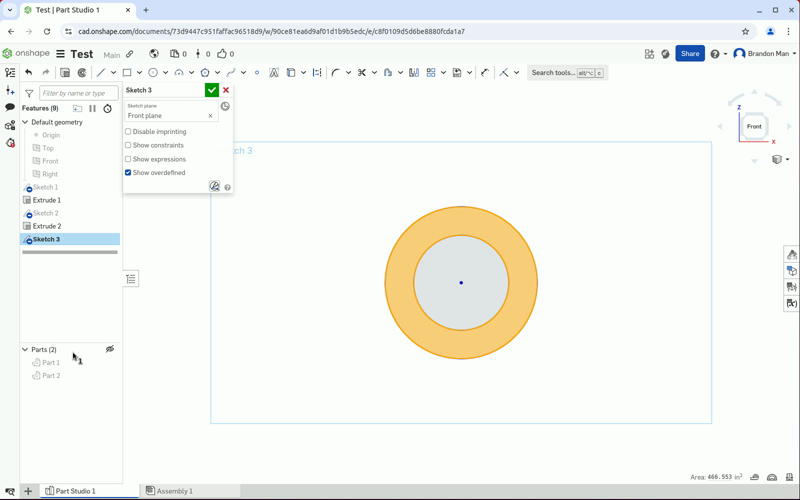
key(shift+y)
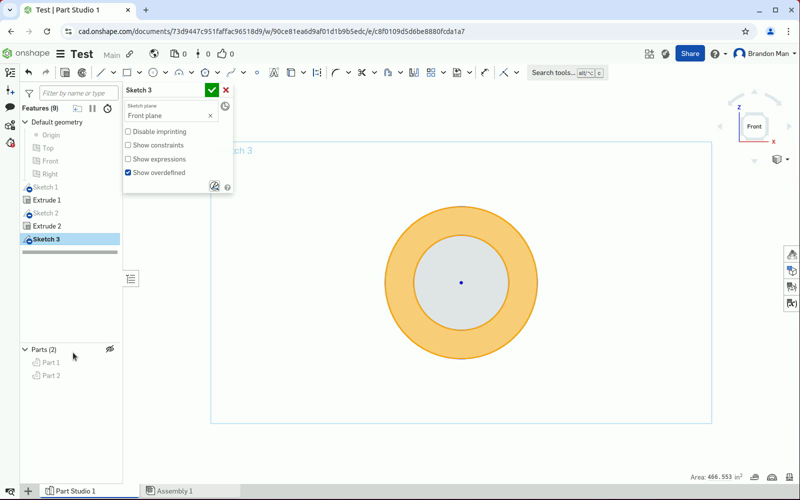
key(shift+e)
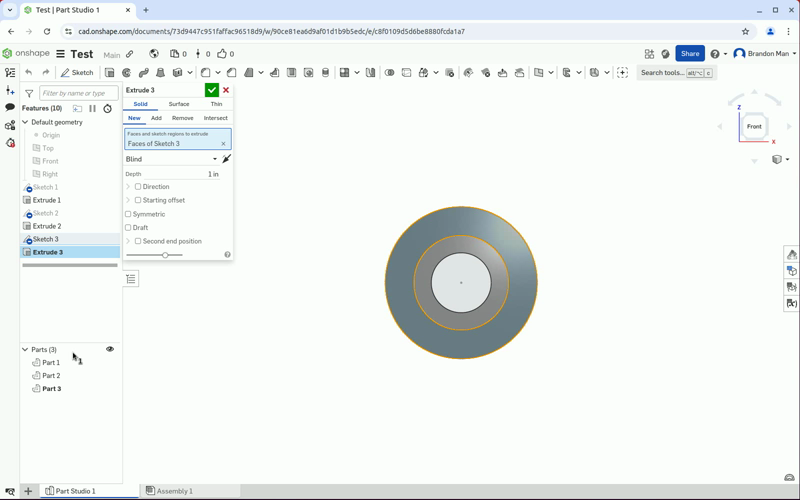
mouse_move(143, 106)
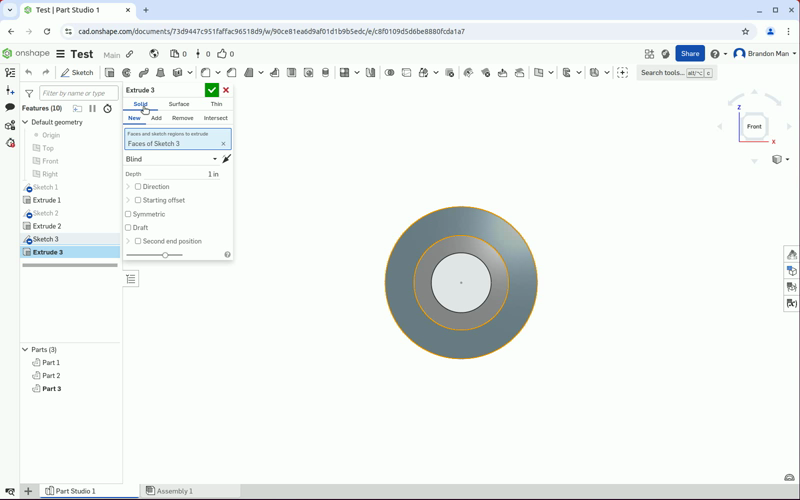
click(143, 106)
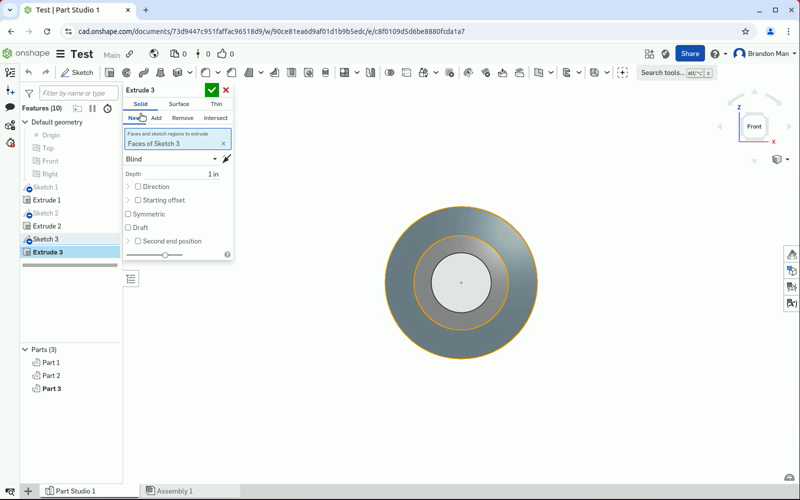
mouse_move(137, 120)
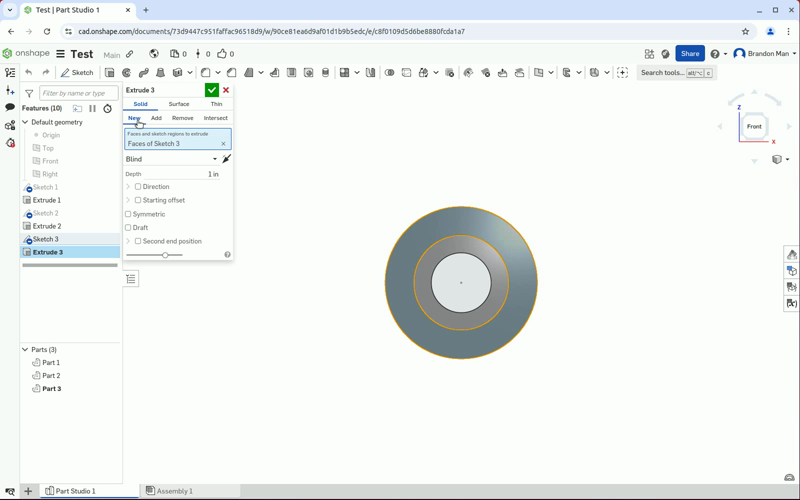
click(137, 120)
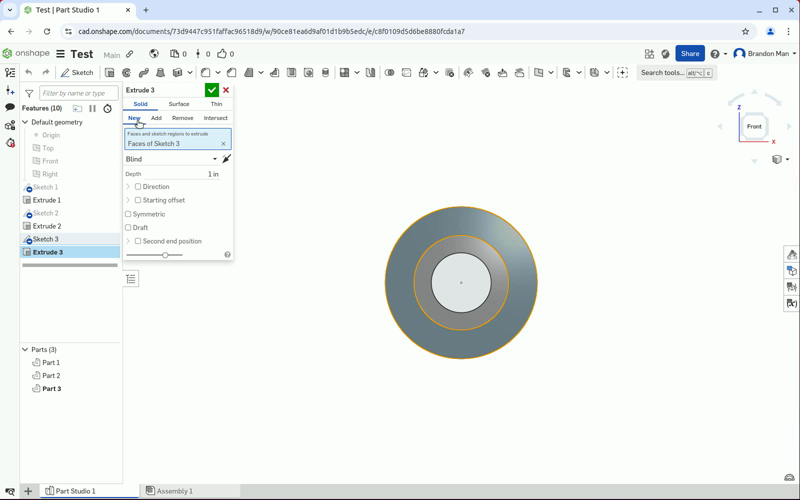
key(tab, 4)
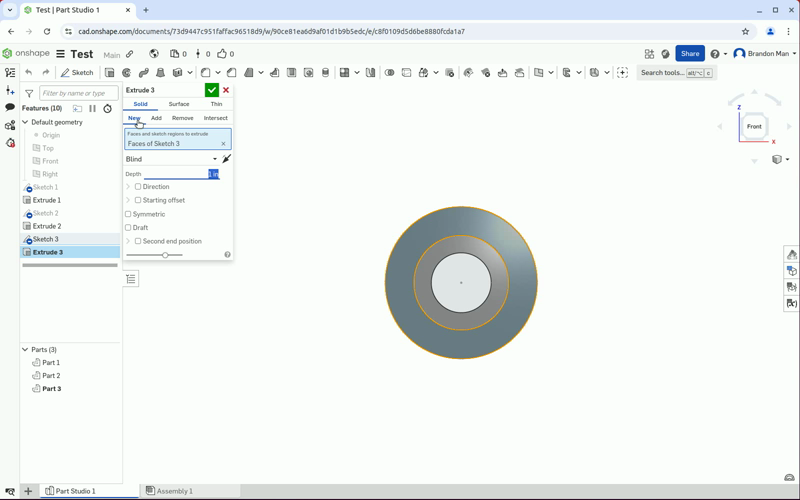
text(23.108)
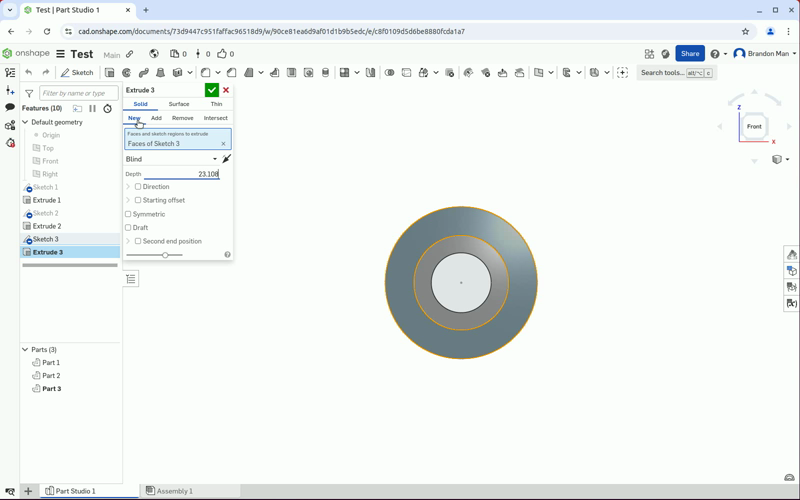
key(enter)
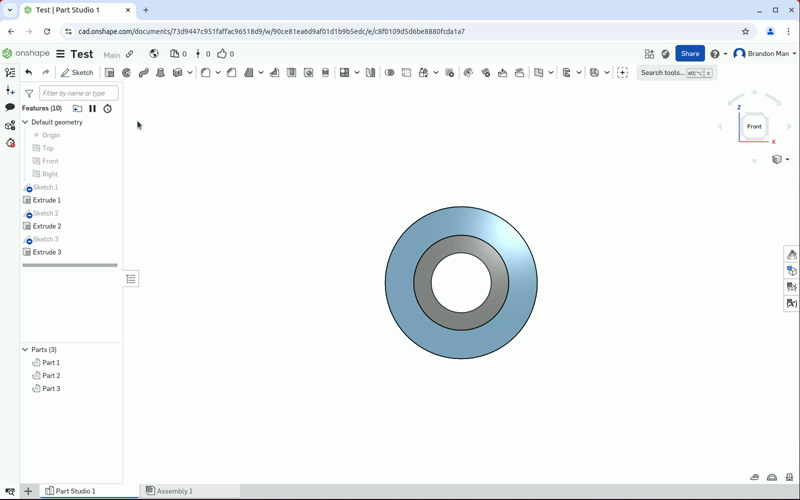
key(shift+h)
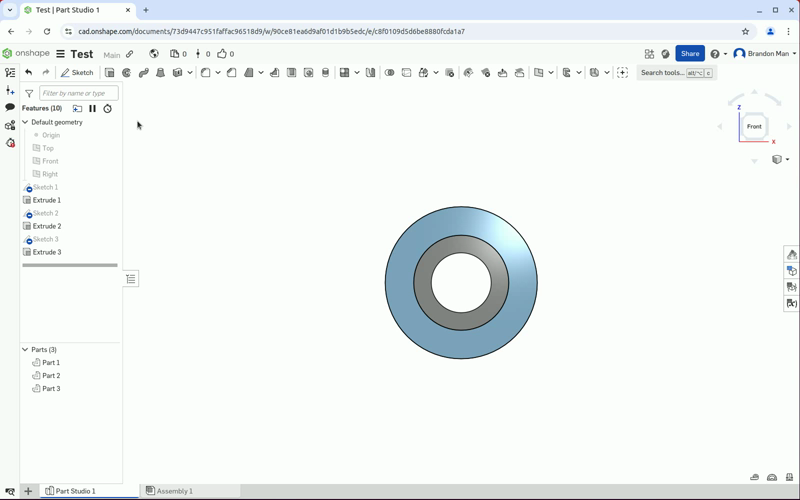
key(shift+h)
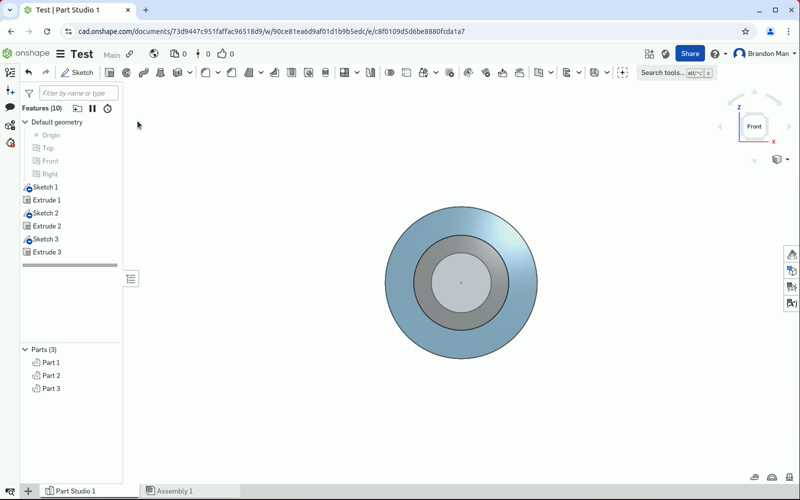
key(shift+7)
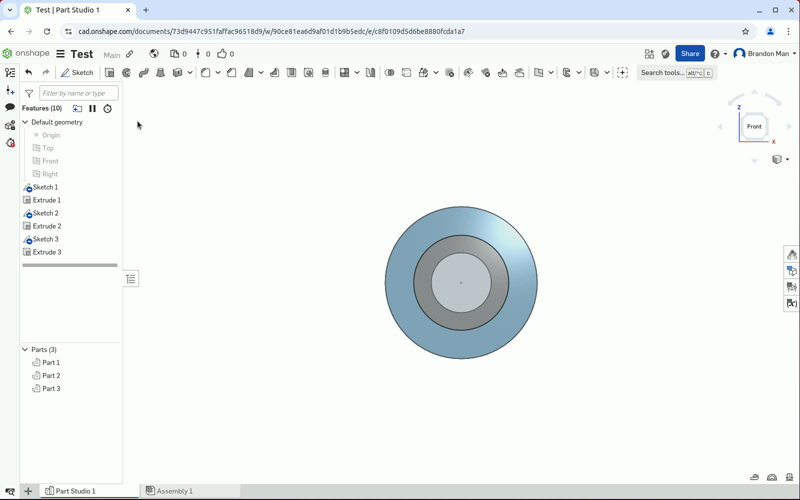
key(left, 2)
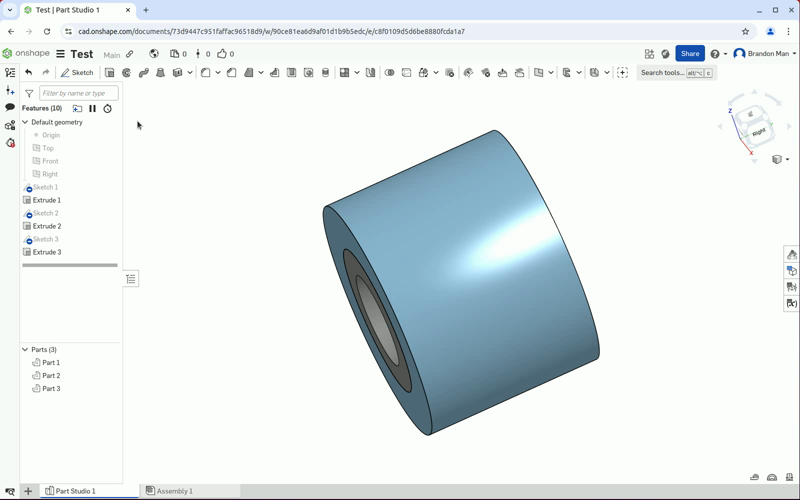
key(down, 2)
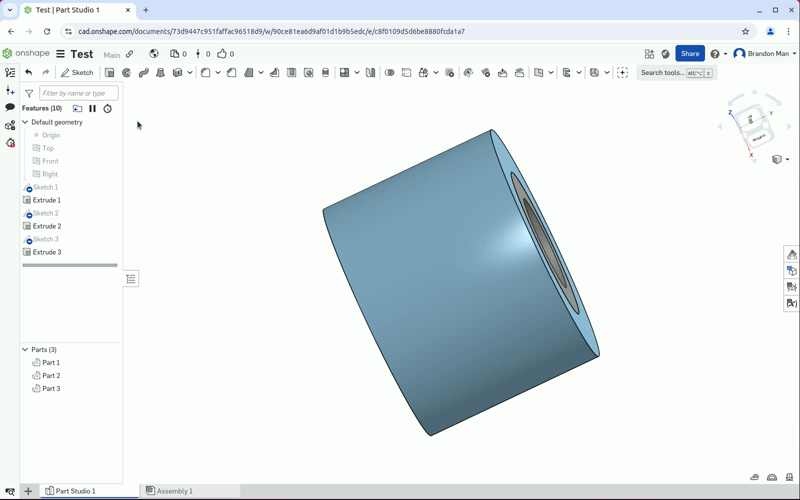
key(up, 2)
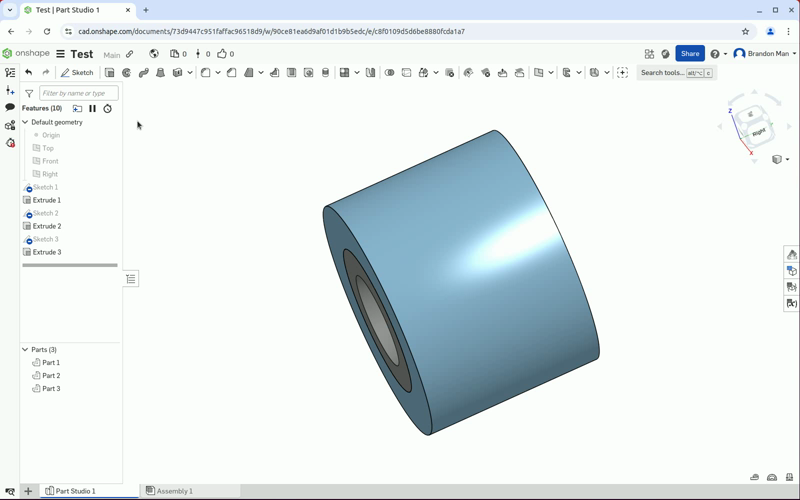
key(right, 2)
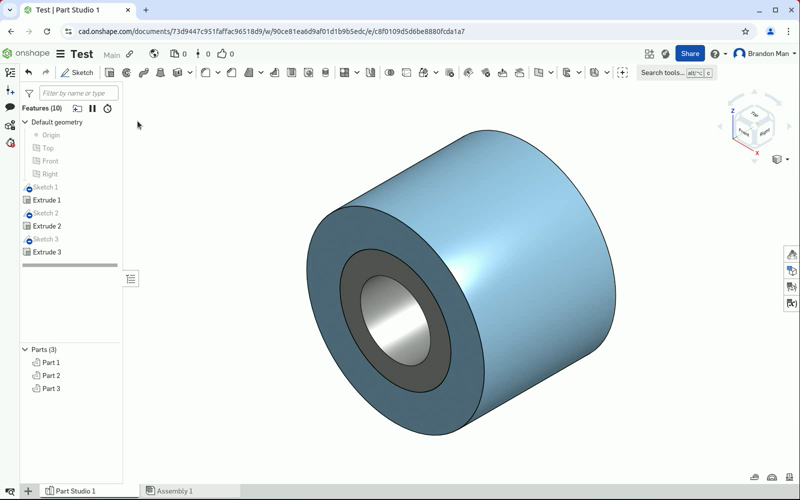
mouse_move(73, 189)
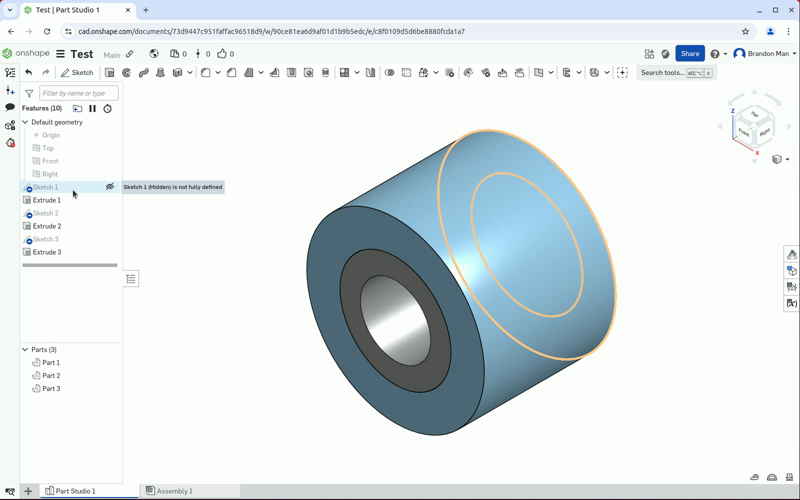
click(73, 189)